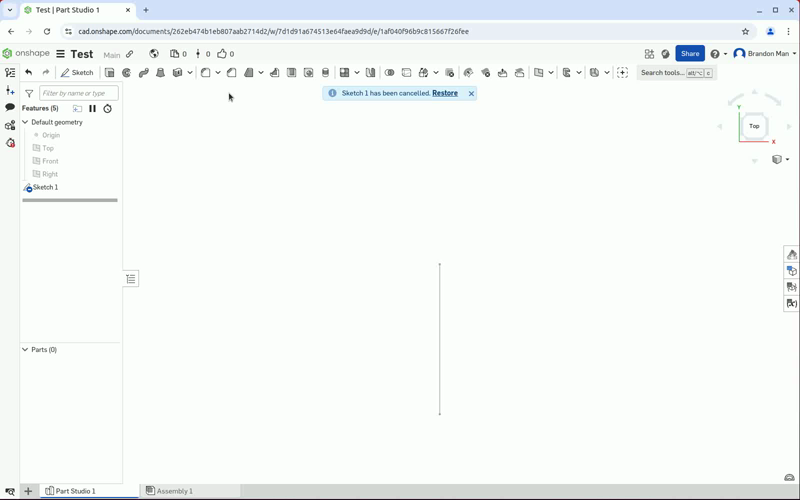
key(shift+h)
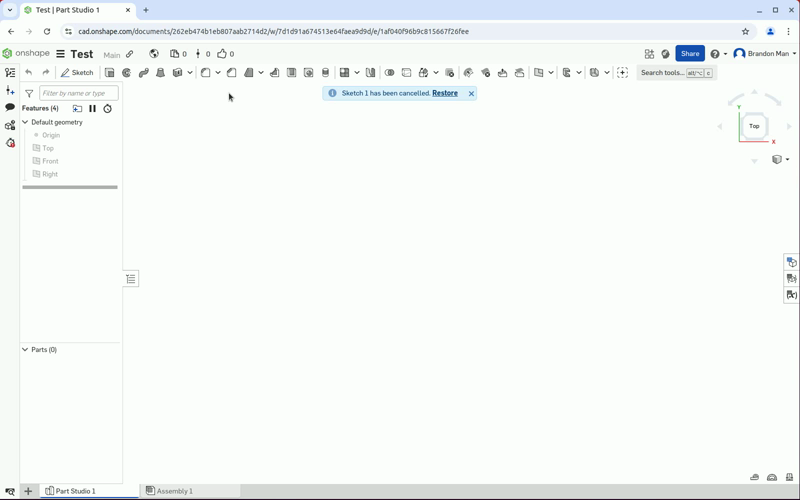
mouse_move(73, 352)
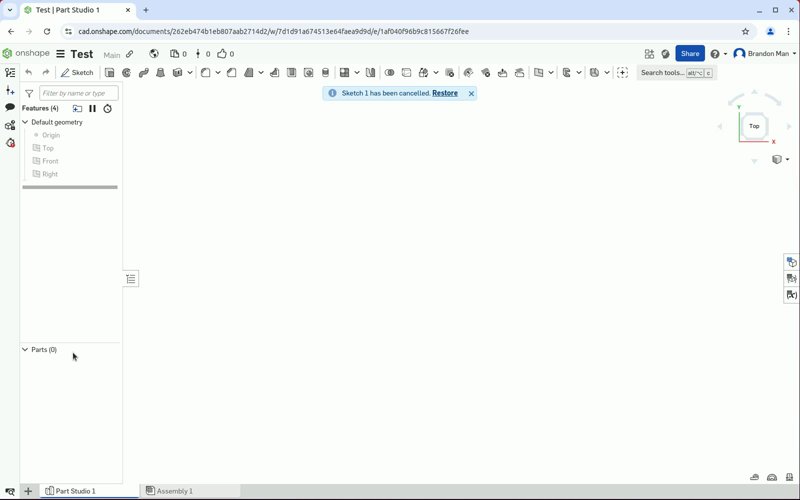
key(y)
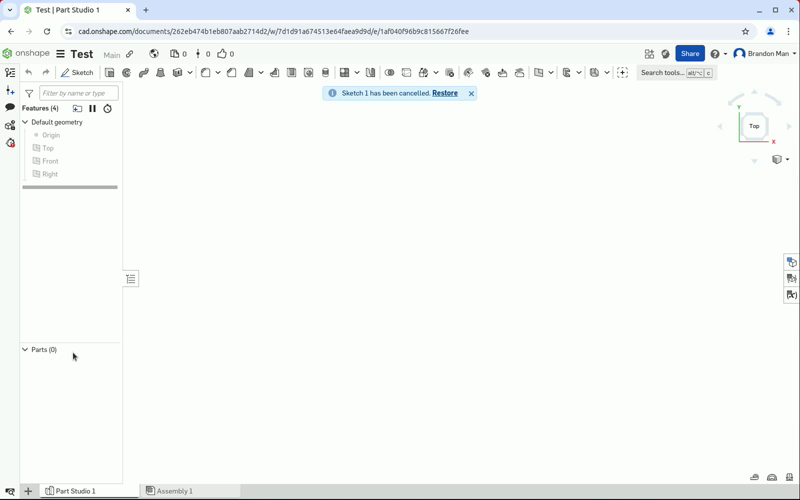
key(shift+p)
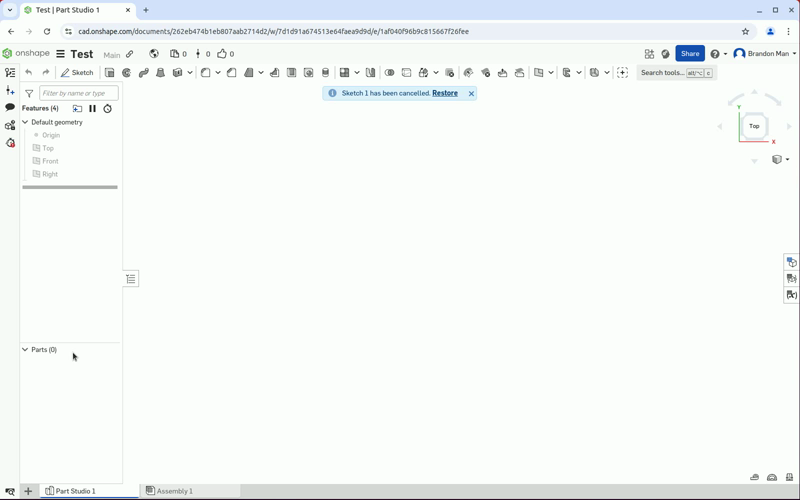
key(space)
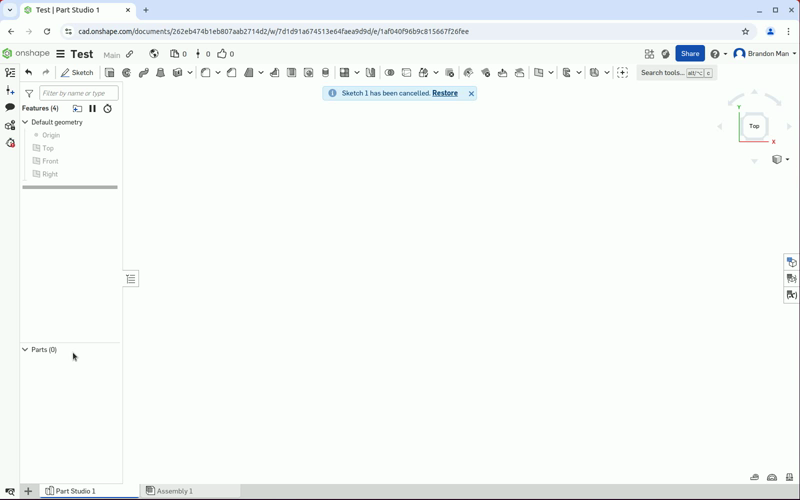
key_down(shift)
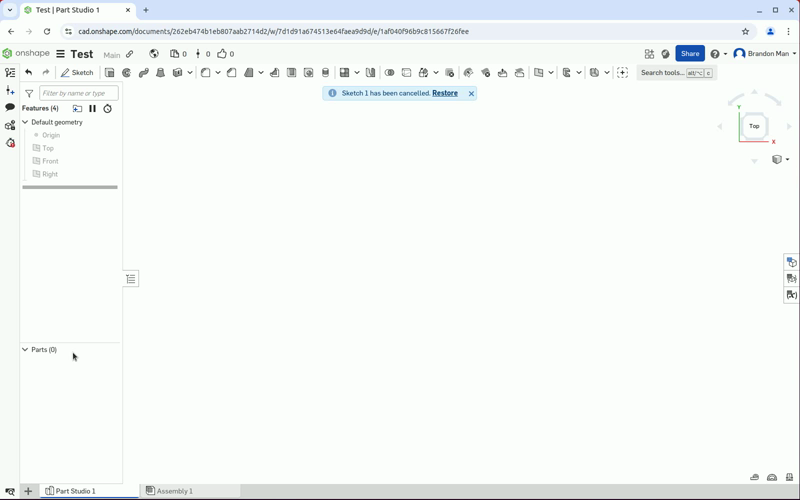
key(up)
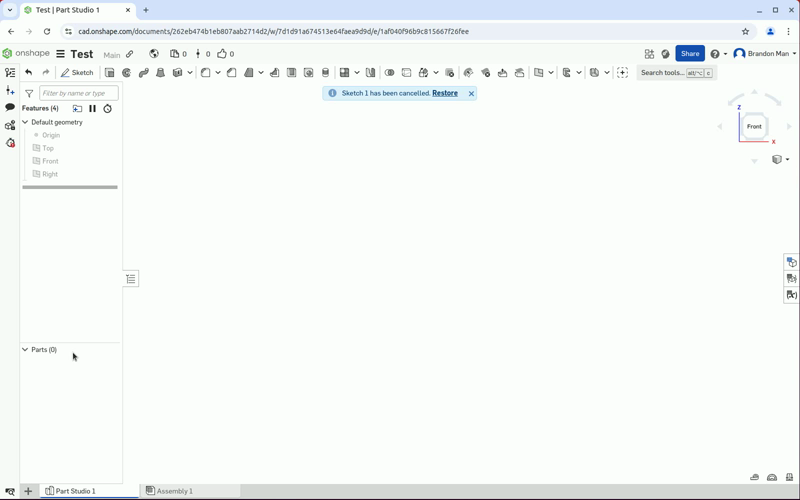
key_up(shift)
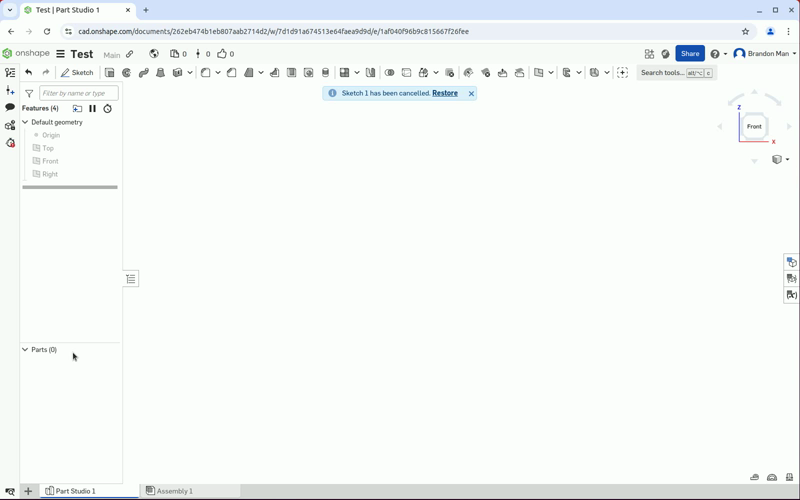
key(space)
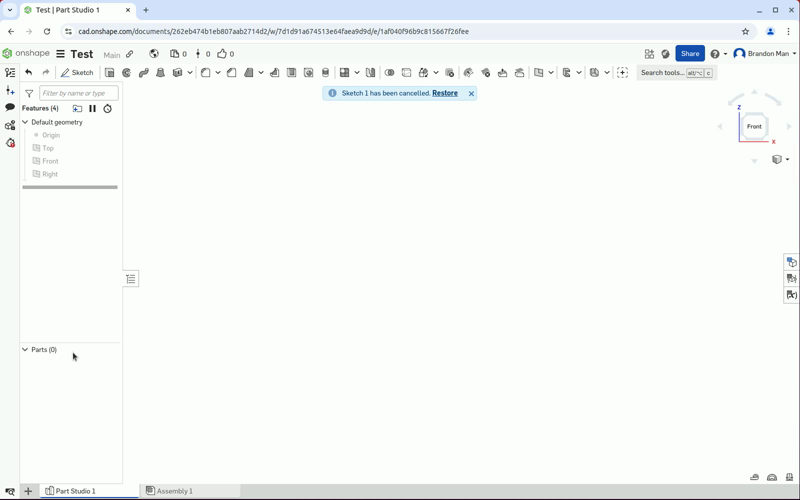
key_down(shift)
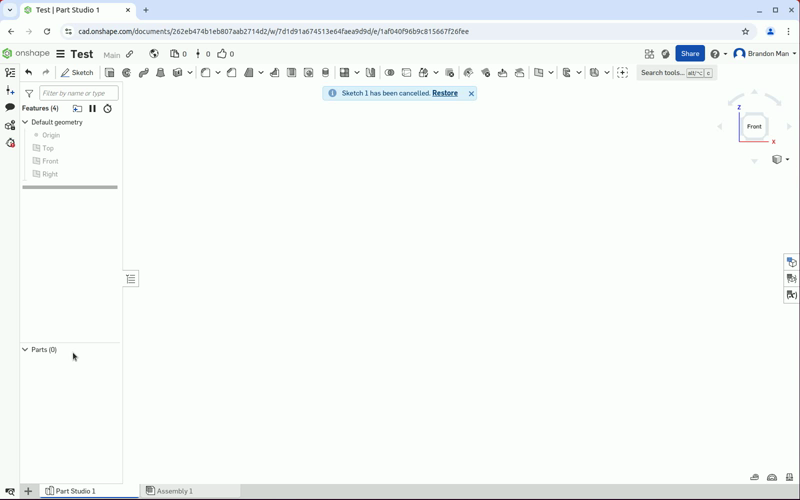
key(left)
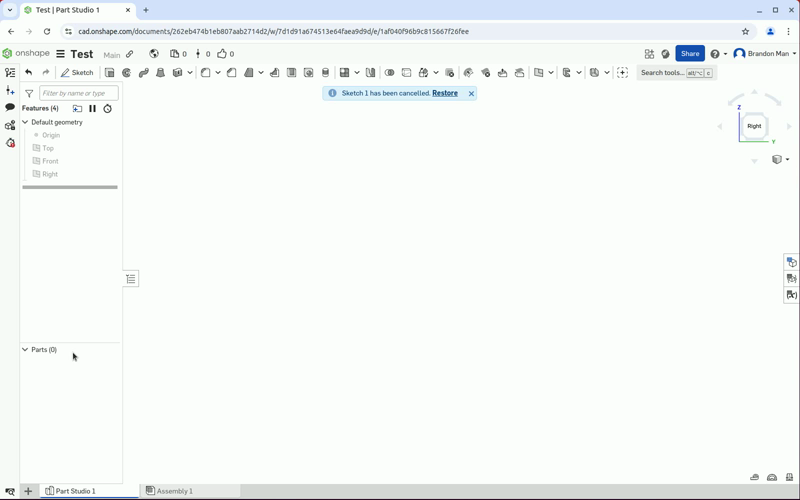
key_up(shift)
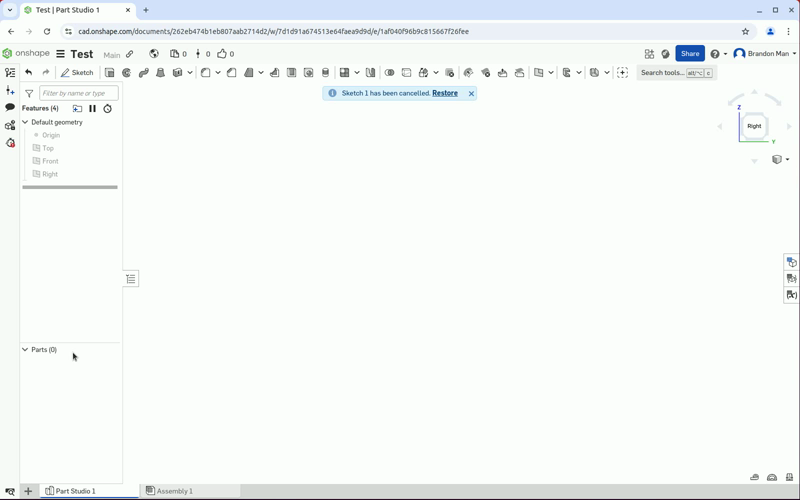
mouse_move(73, 352)
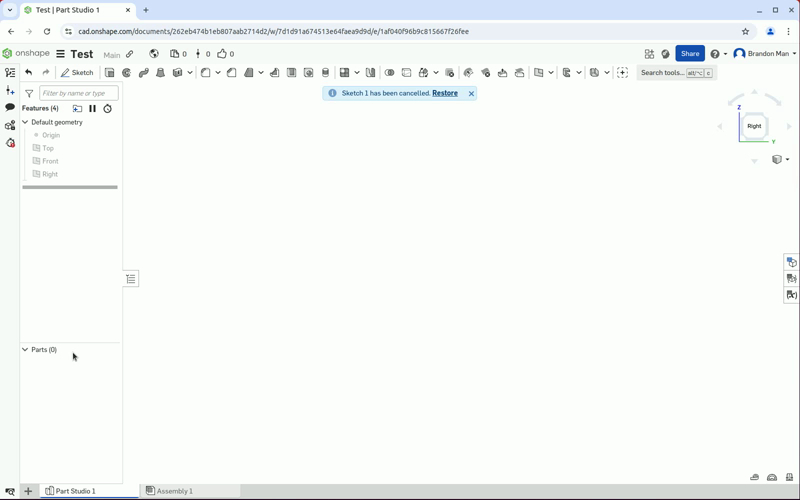
key(shift+y)
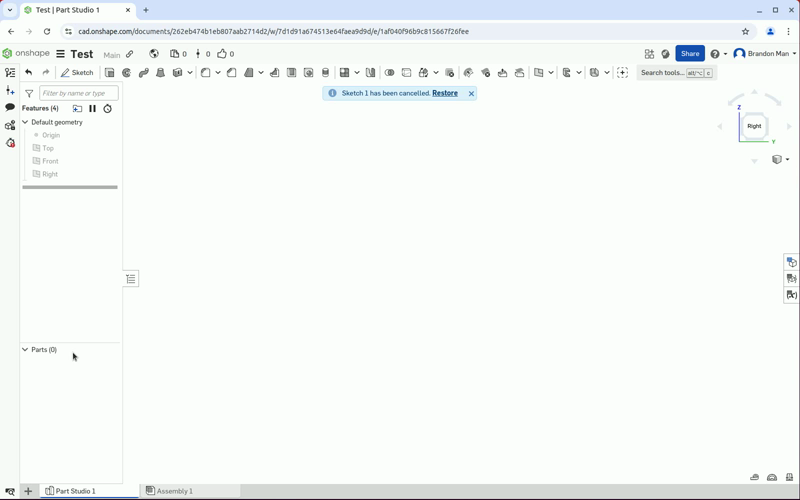
key(shift+s)
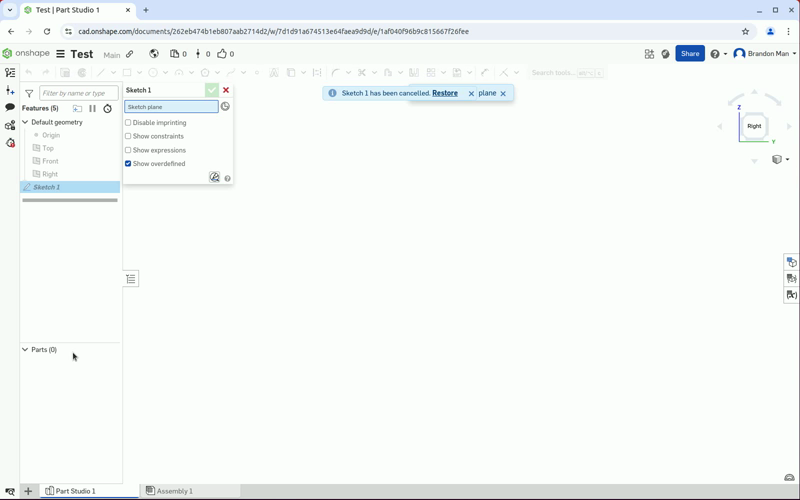
mouse_move(73, 176)
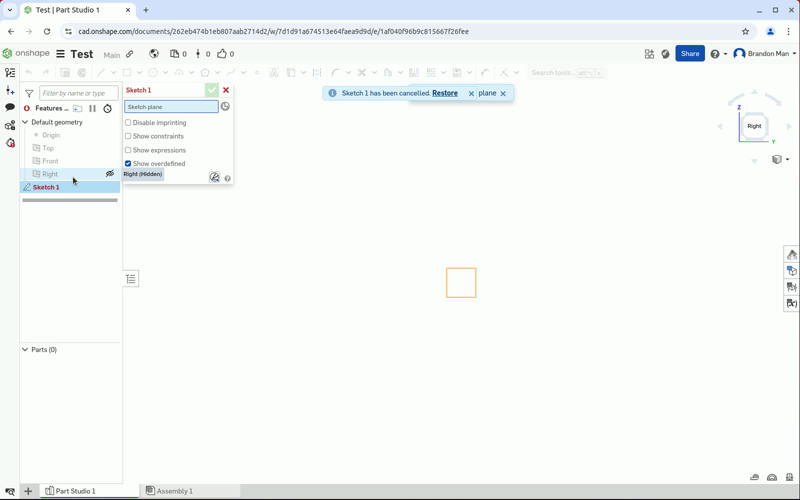
click(73, 176)
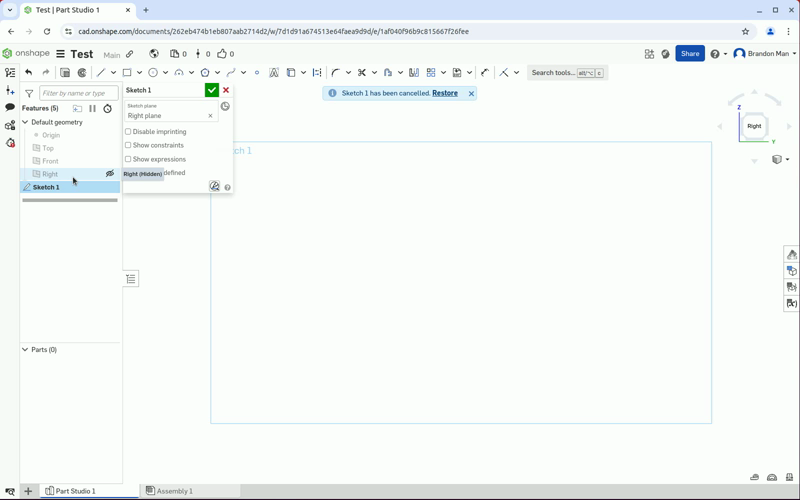
mouse_move(73, 352)
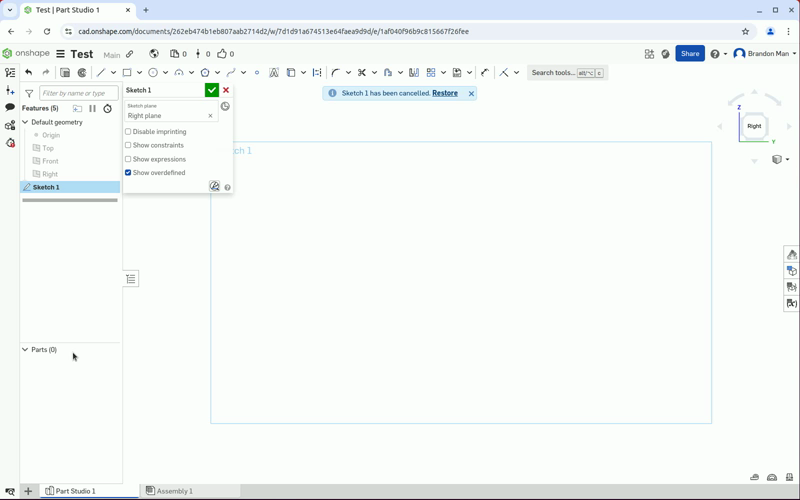
key(y)
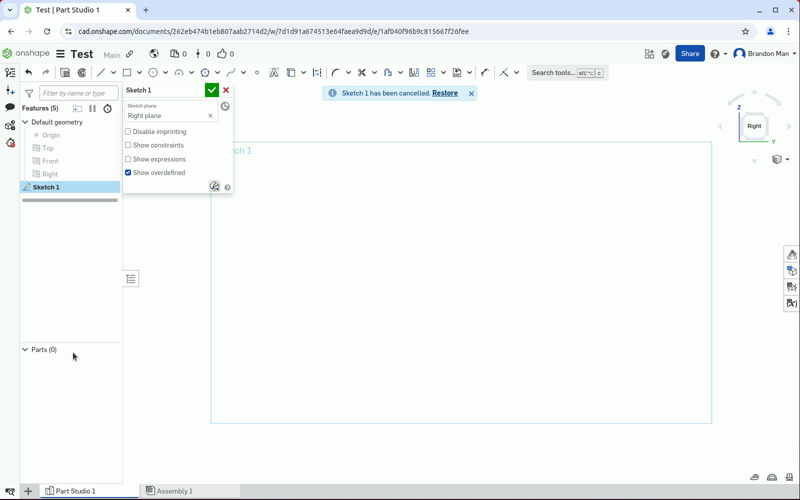
key(l)
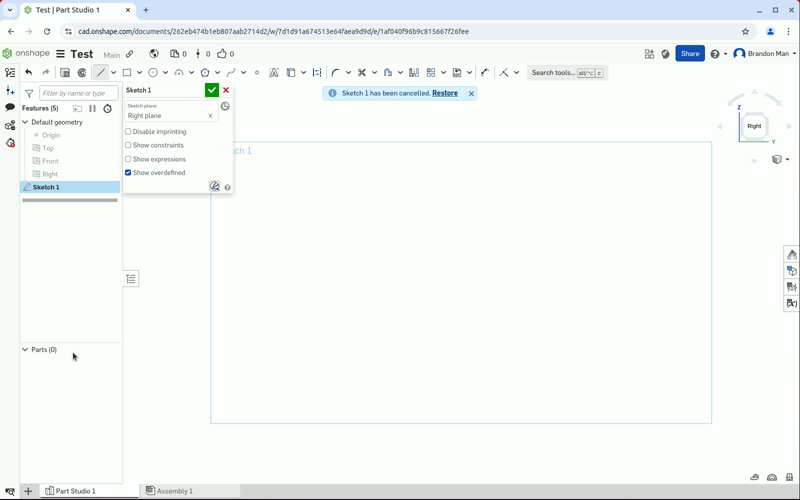
key_down(shift)
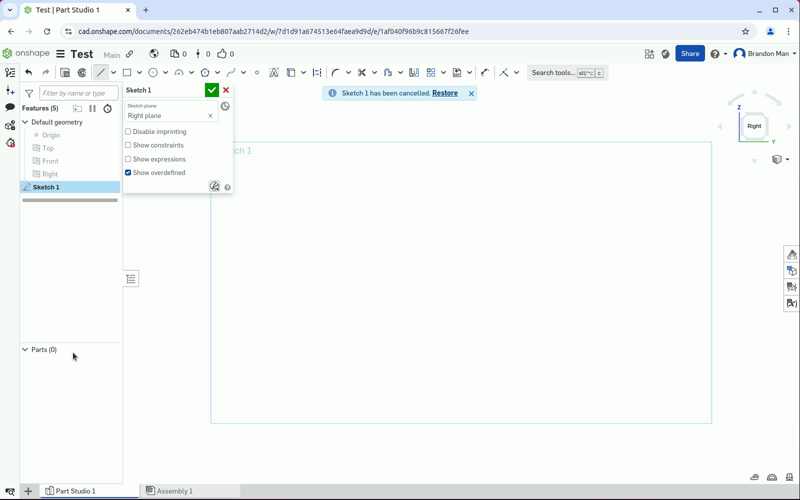
mouse_move(427, 297)
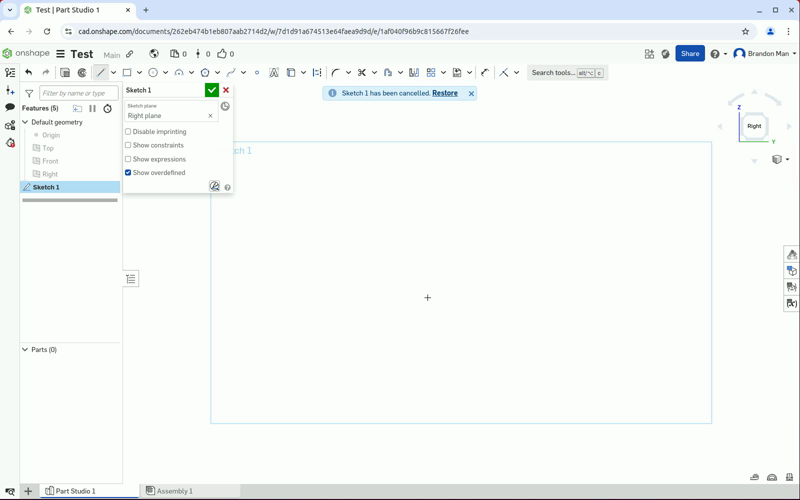
click(427, 297)
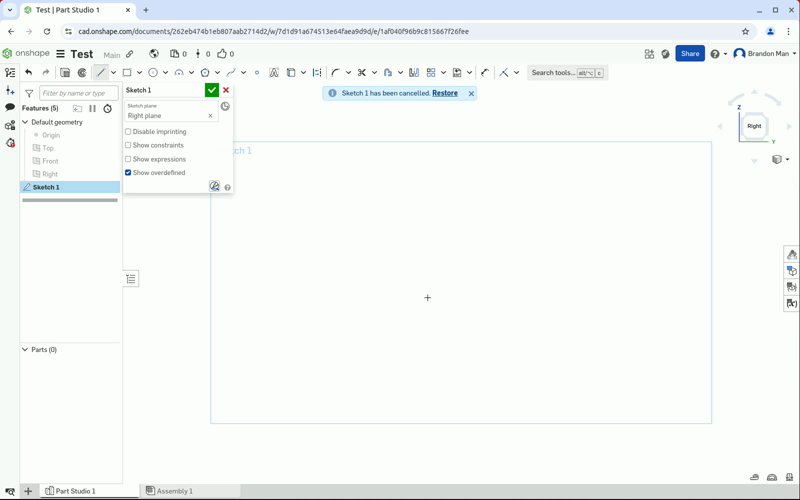
key_up(shift)
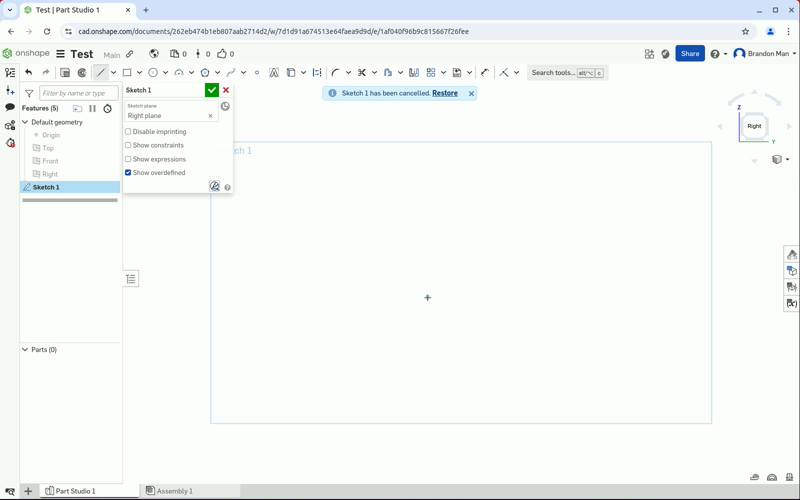
key_down(shift)
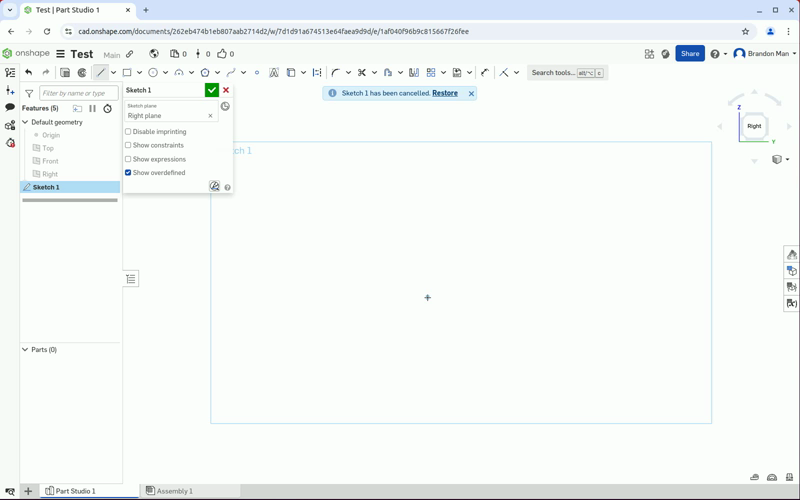
mouse_move(494, 297)
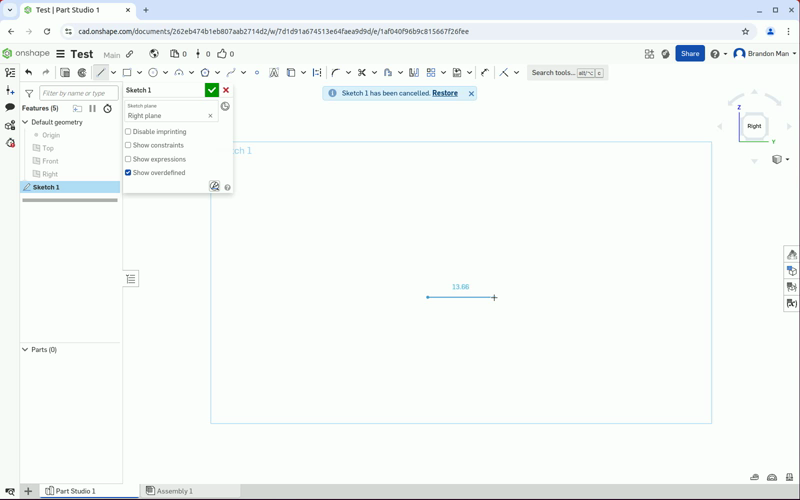
click(494, 297)
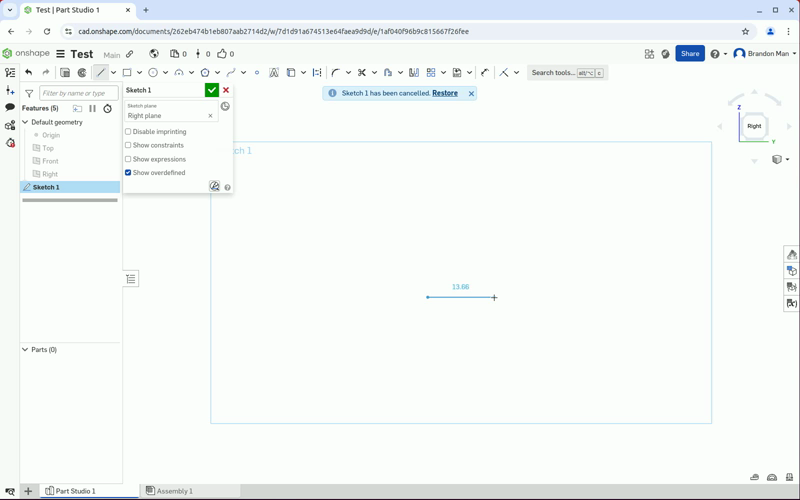
key_up(shift)
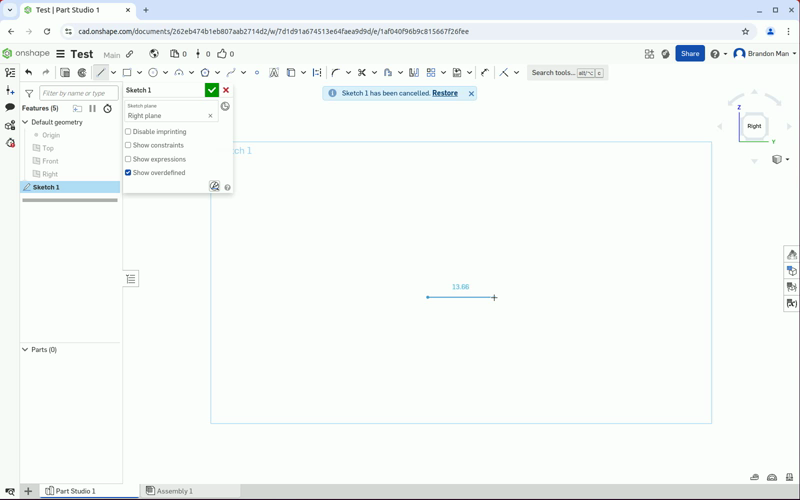
key_down(shift)
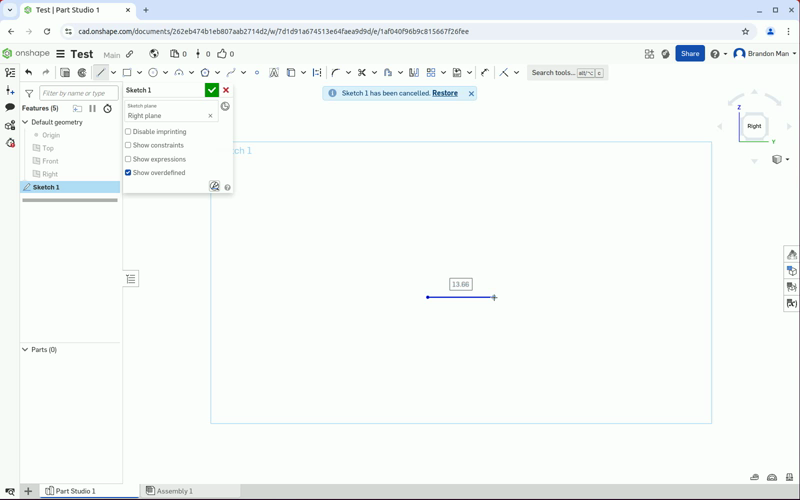
mouse_move(524, 297)
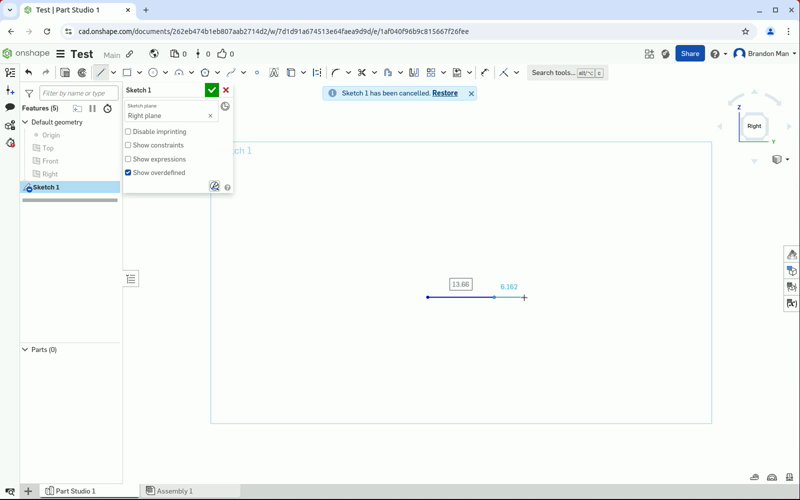
mouse_move(494, 268)
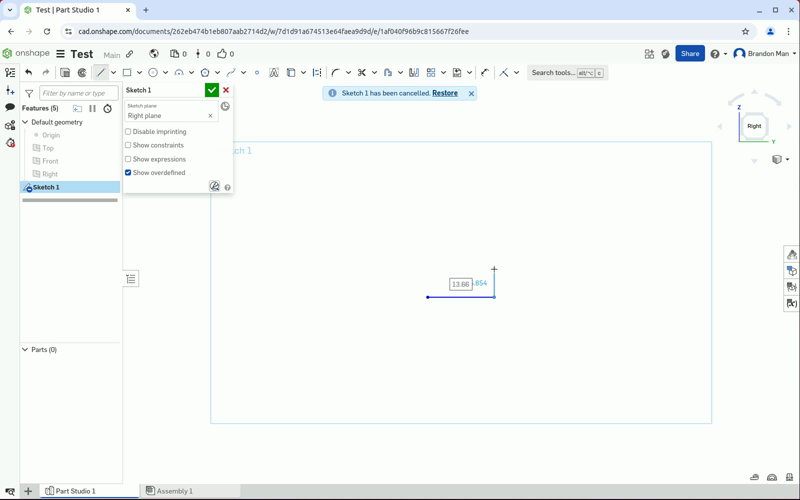
click(494, 268)
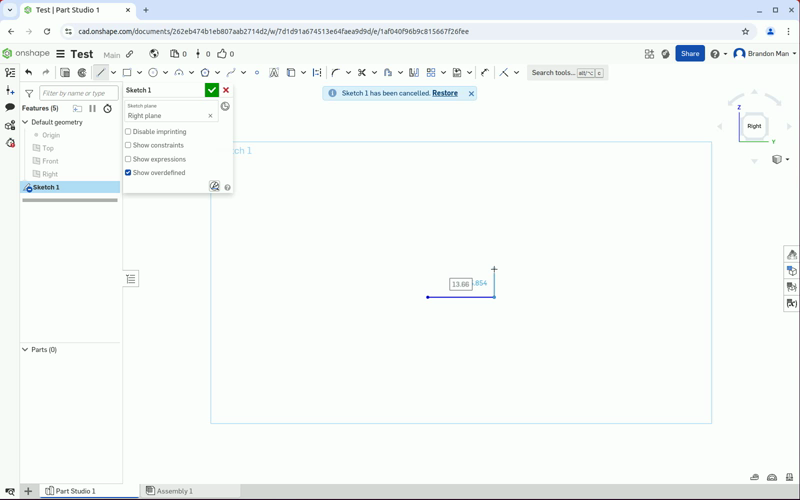
key_up(shift)
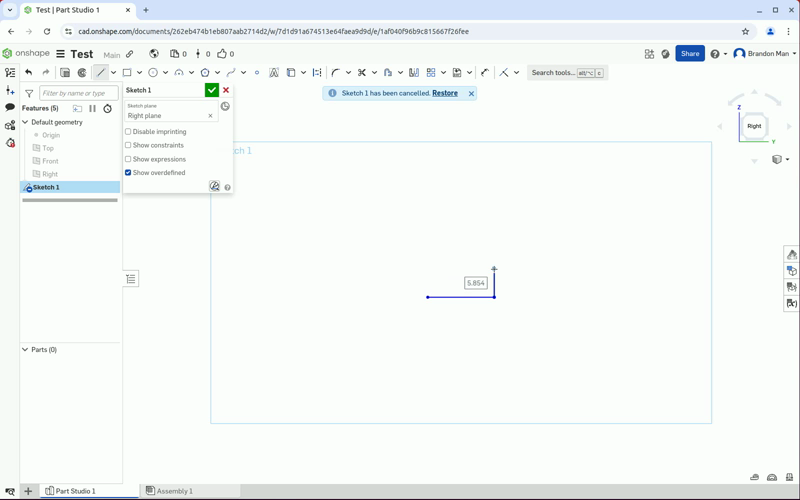
key_down(shift)
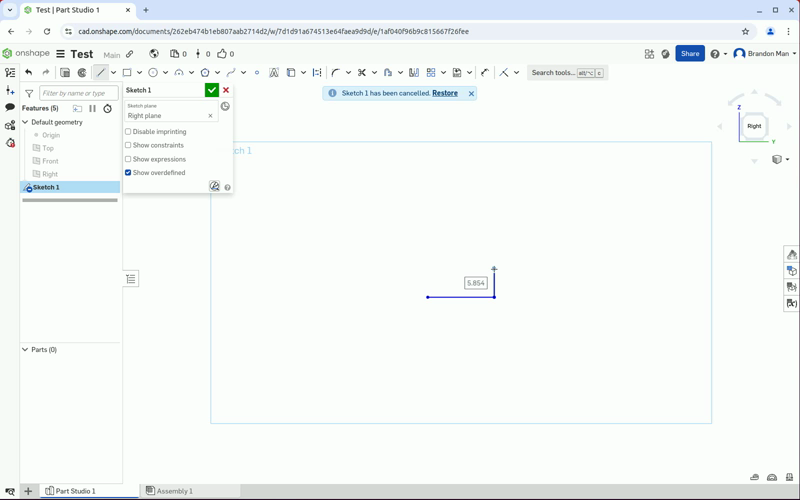
mouse_move(427, 268)
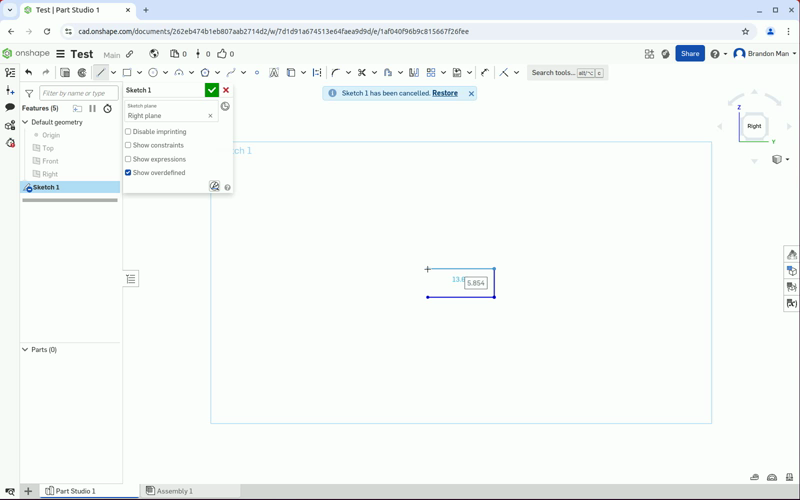
click(427, 268)
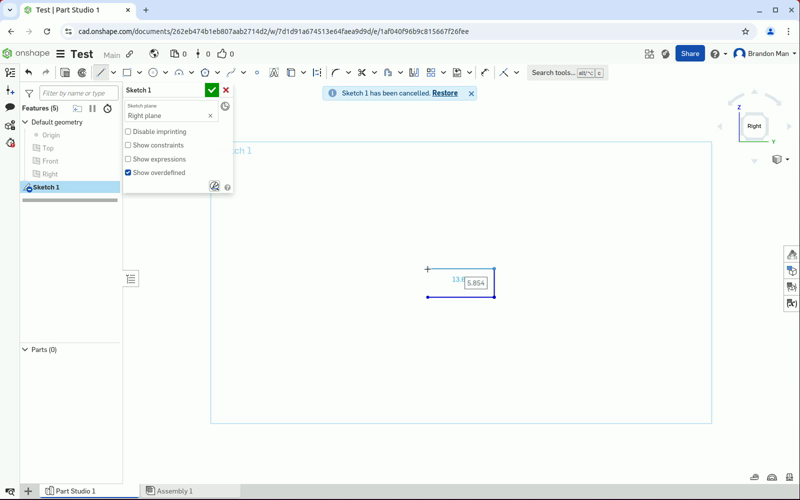
key_up(shift)
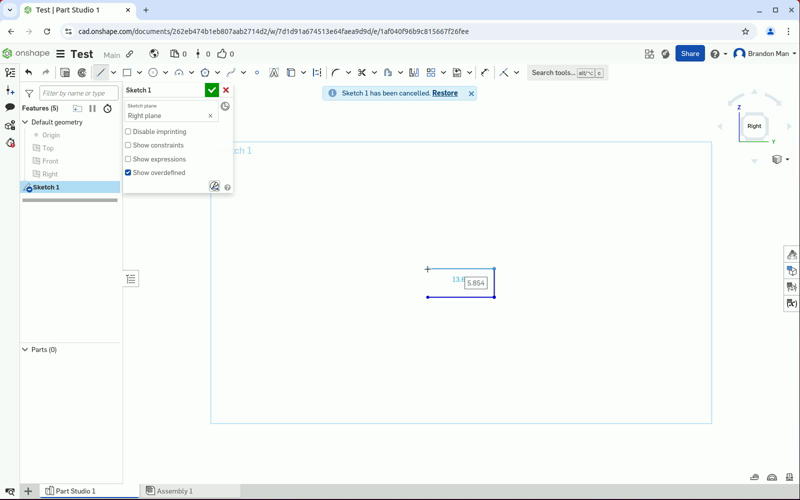
mouse_move(457, 268)
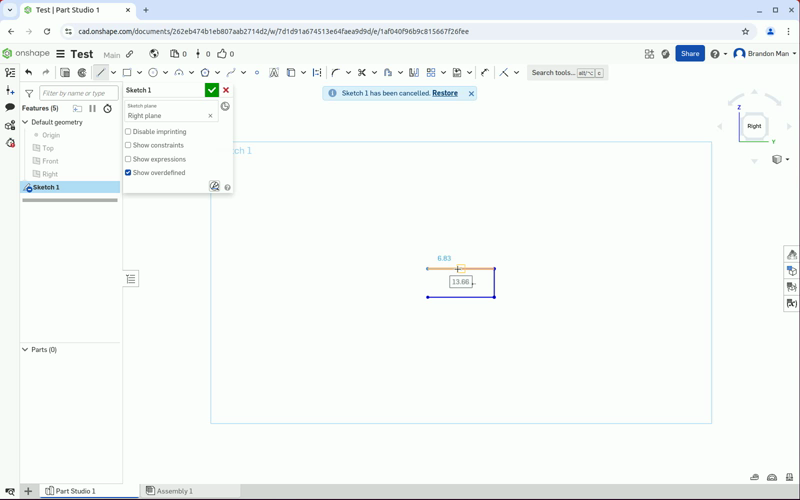
key_down(shift)
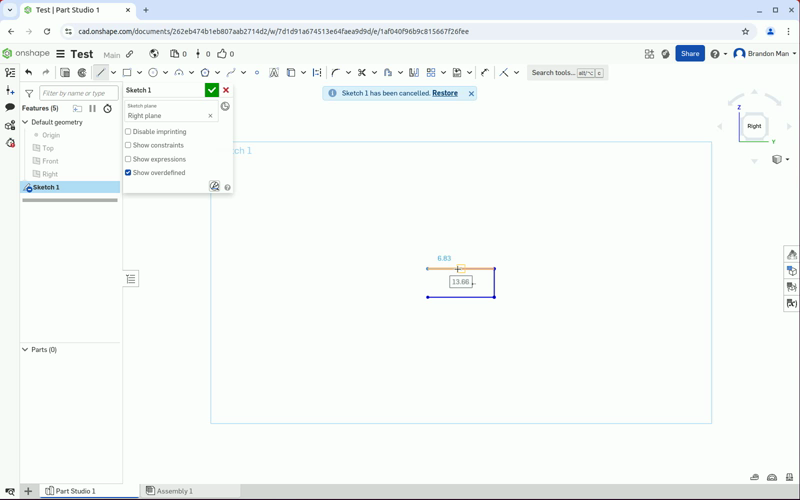
mouse_move(427, 297)
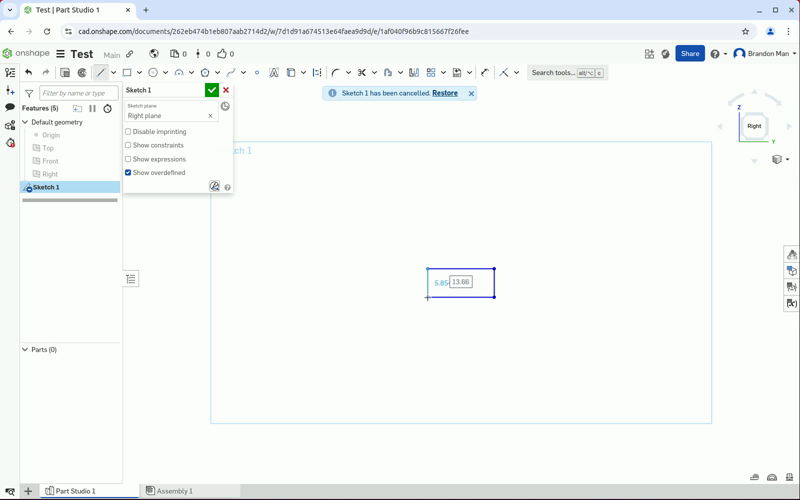
key_up(shift)
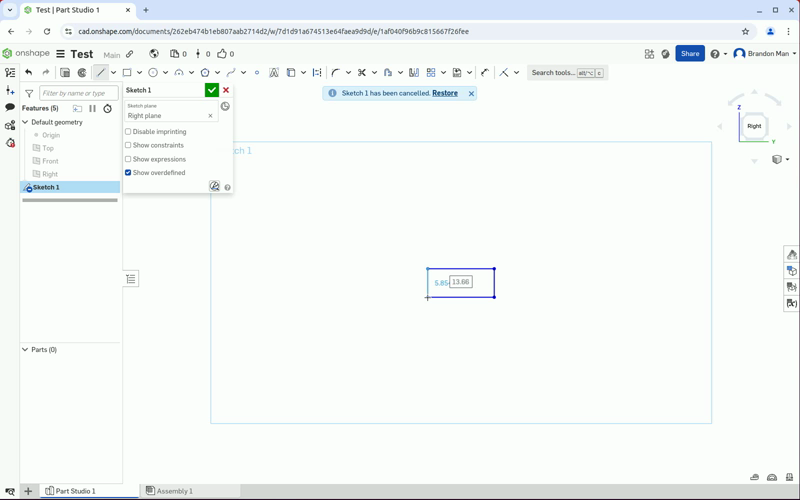
click(427, 297)
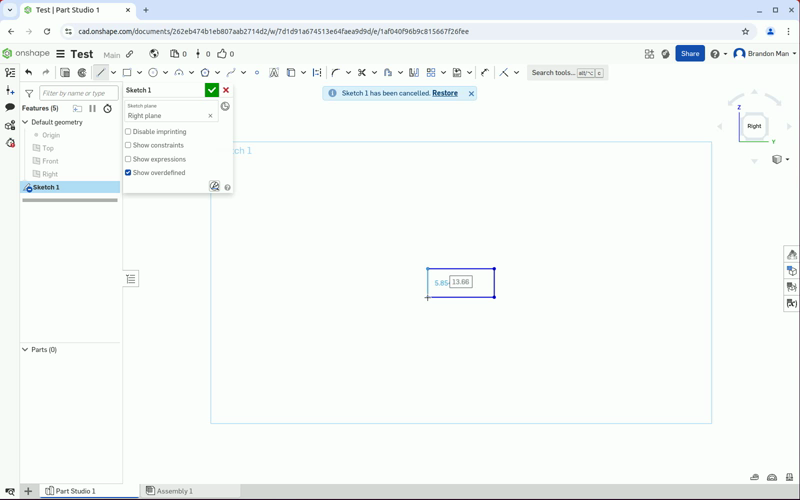
key(esc)
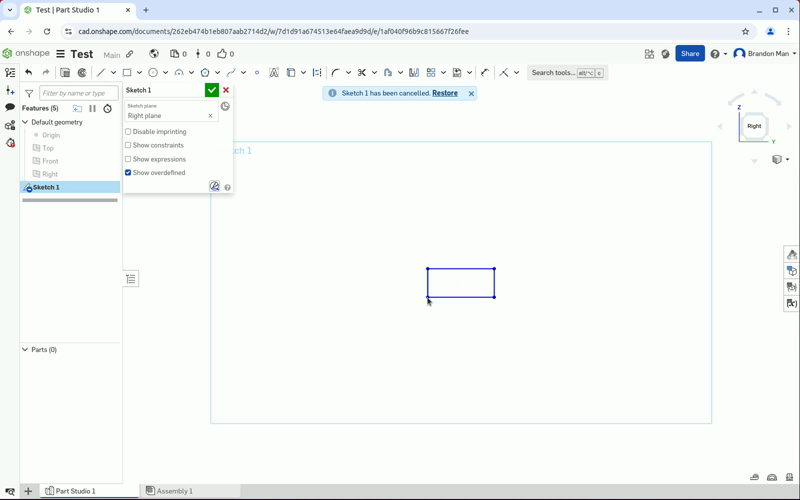
mouse_move(439, 281)
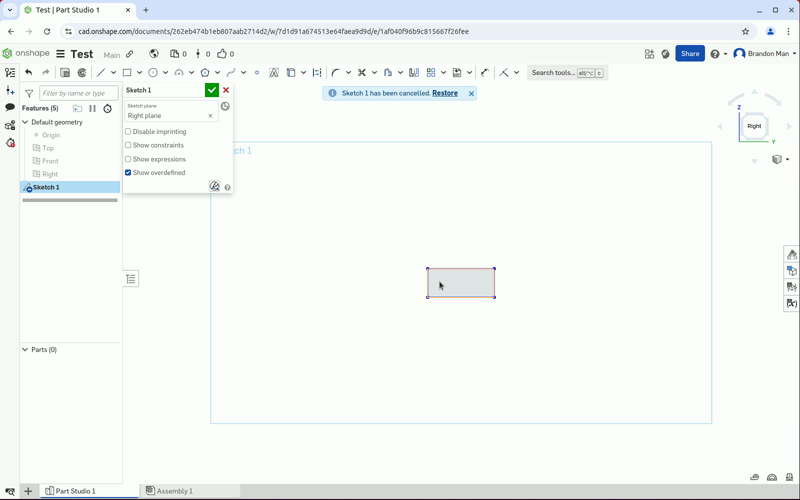
click(439, 281)
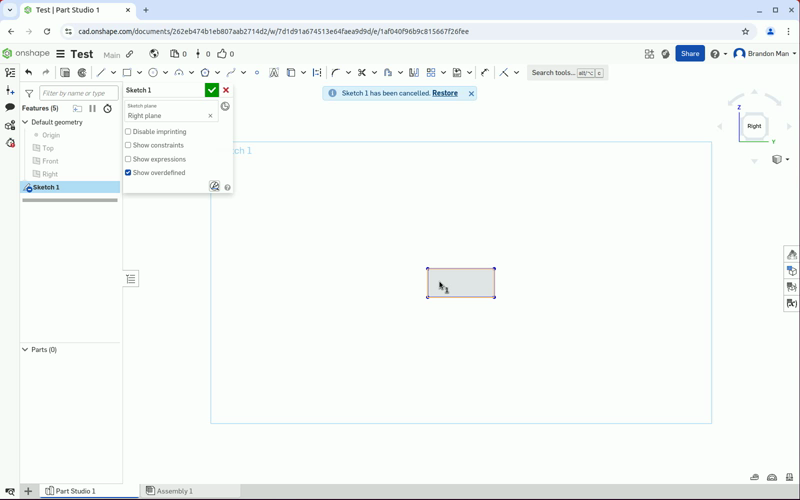
mouse_move(73, 352)
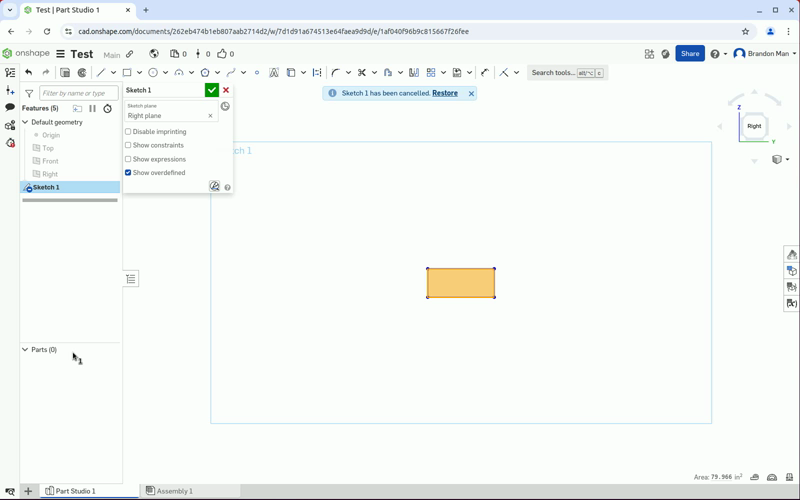
key(shift+y)
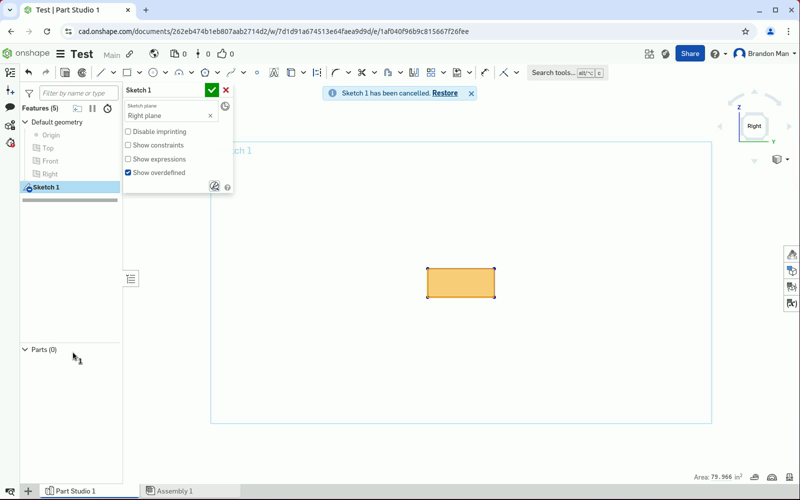
key(shift+e)
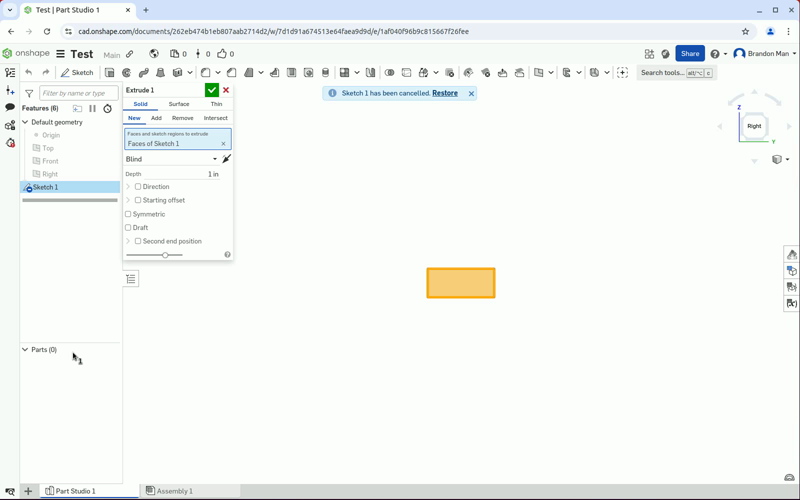
mouse_move(143, 106)
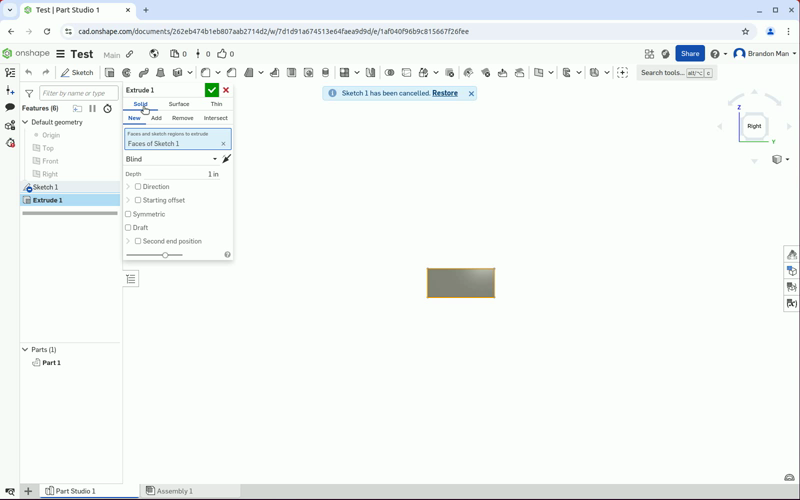
click(143, 106)
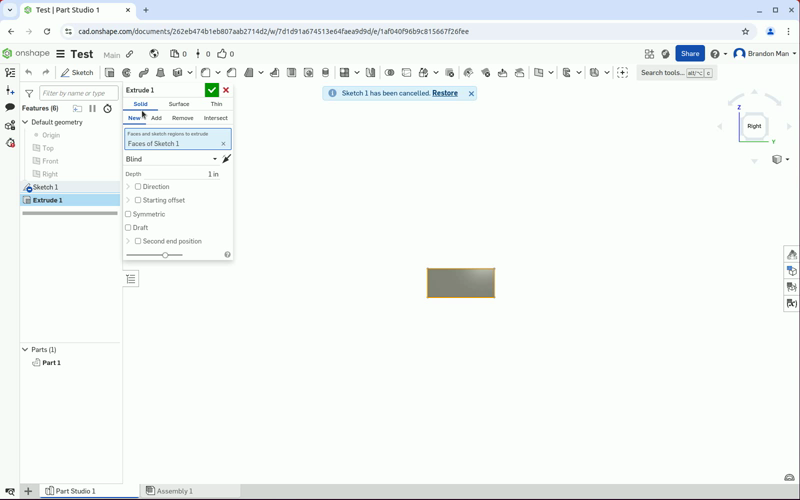
mouse_move(137, 120)
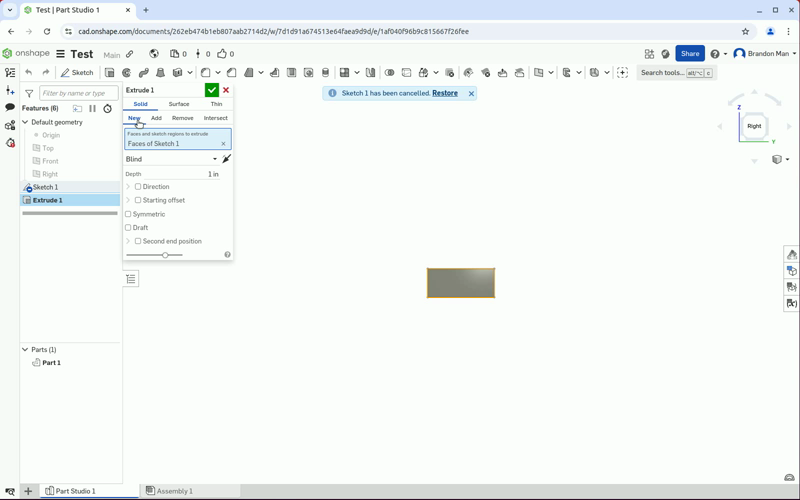
click(137, 120)
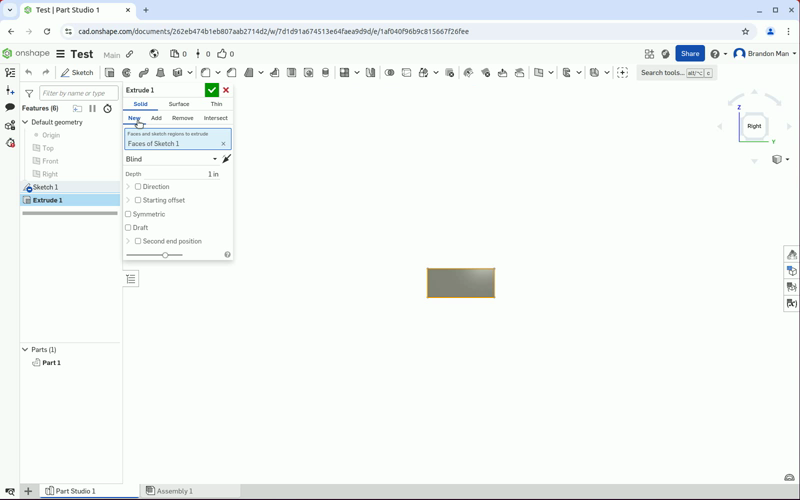
key(tab, 4)
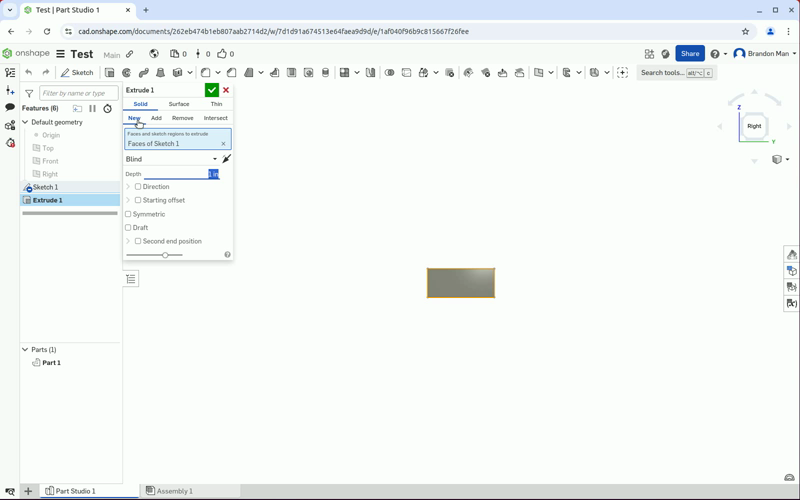
text(23.108)
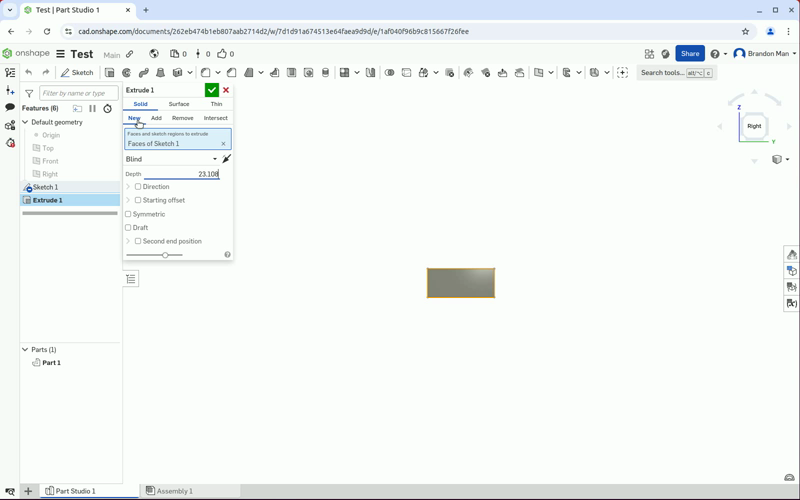
key(enter)
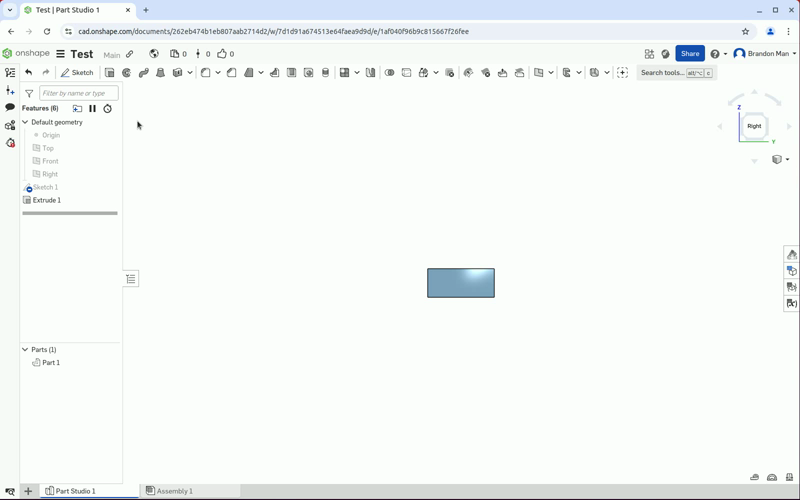
key(shift+h)
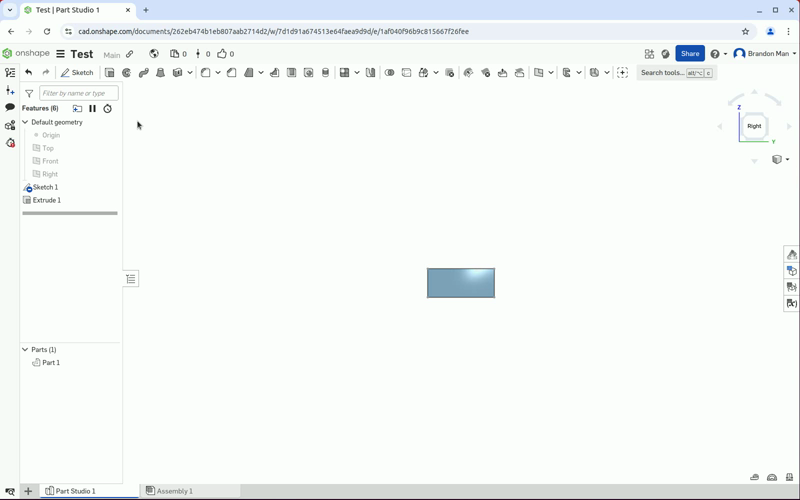
key(shift+h)
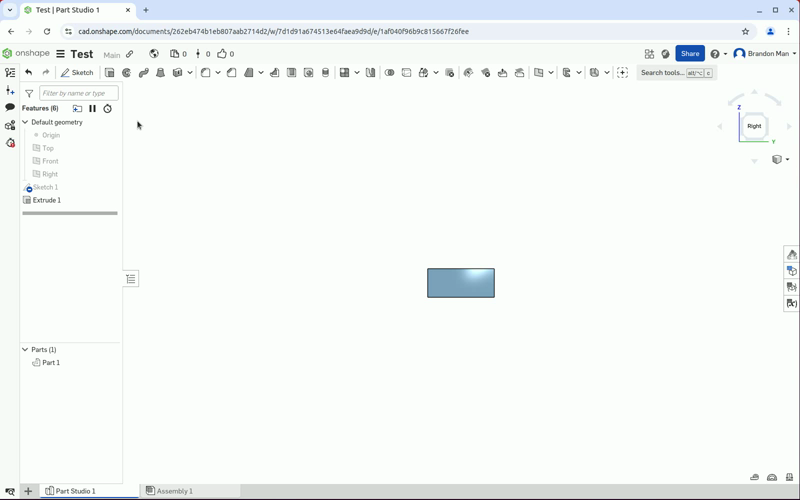
mouse_move(73, 189)
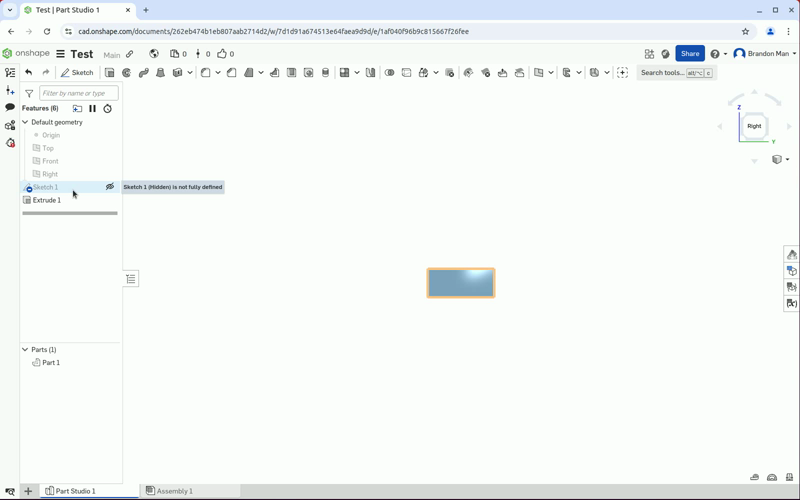
click(73, 189)
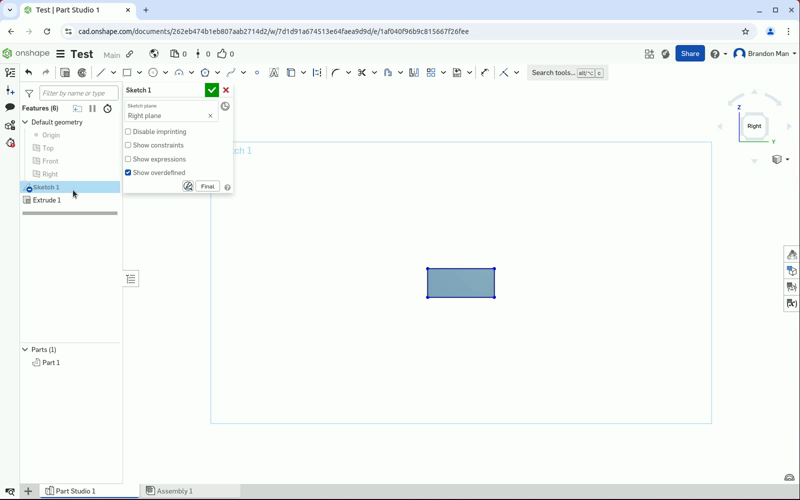
mouse_move(229, 92)
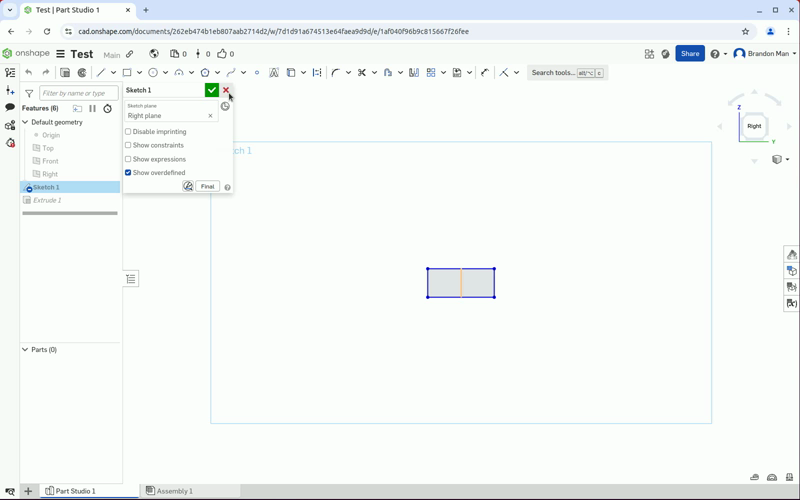
click(229, 92)
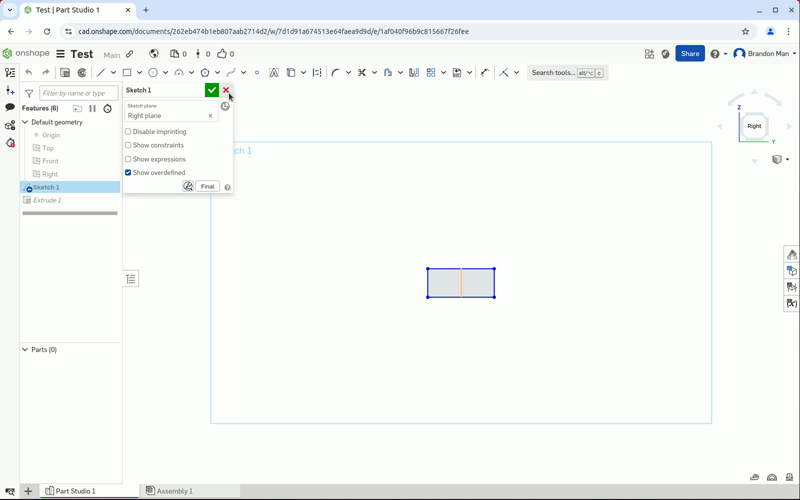
key(shift+s)
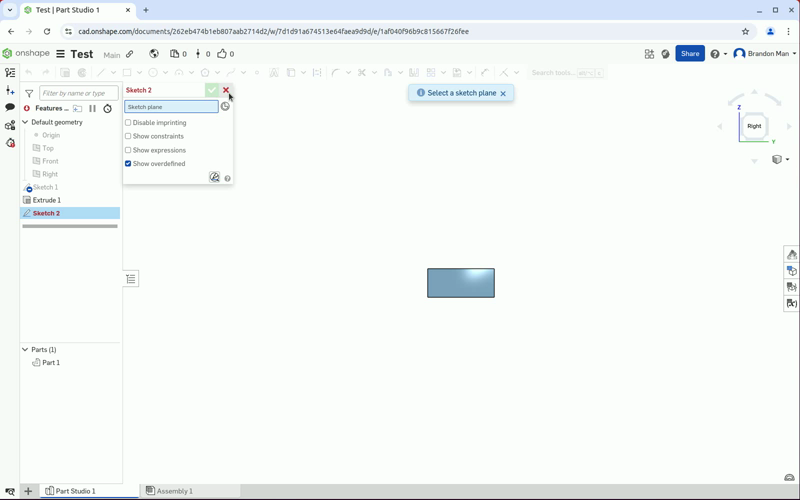
mouse_move(73, 176)
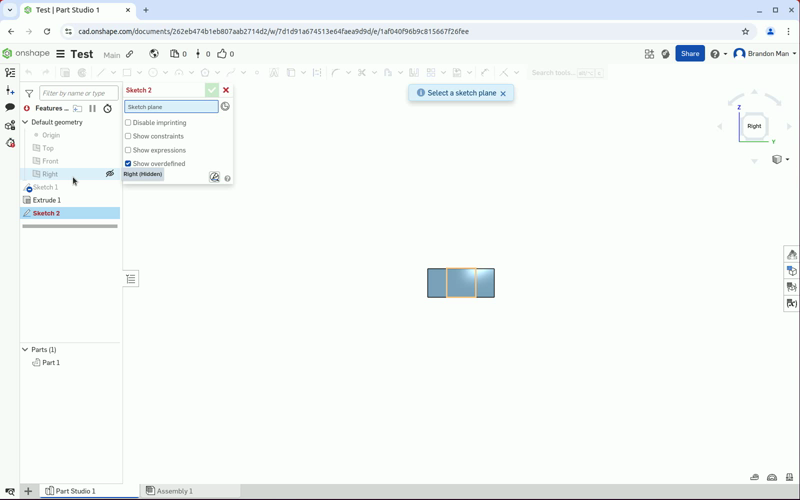
click(73, 176)
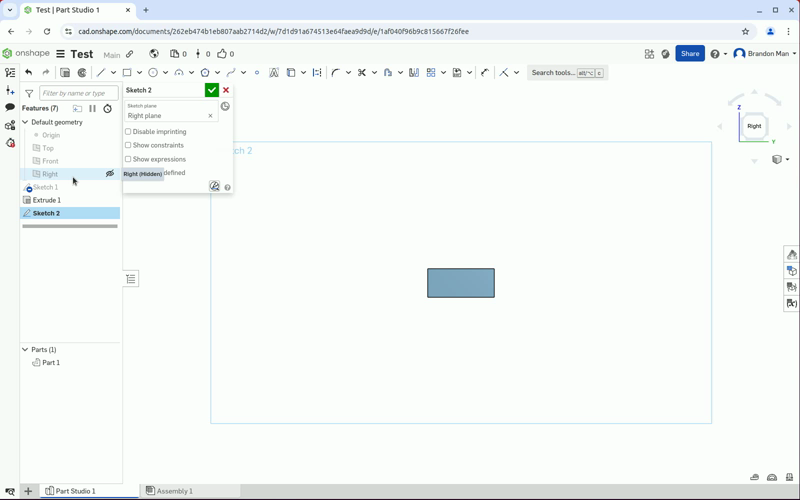
mouse_move(73, 352)
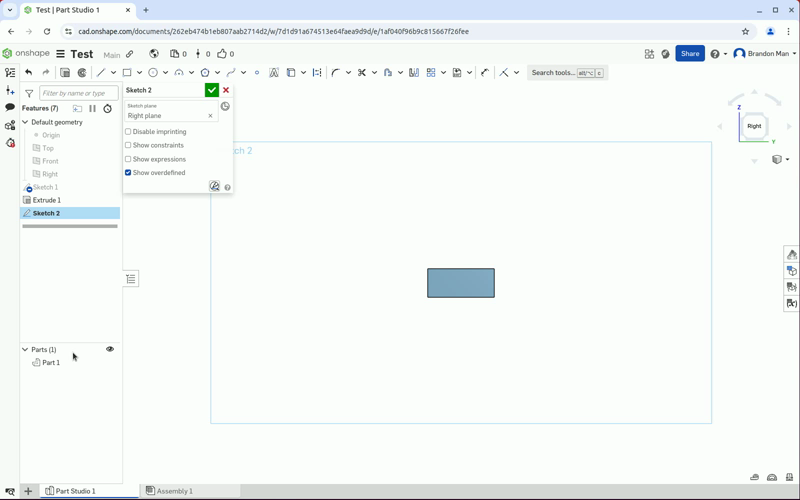
key(y)
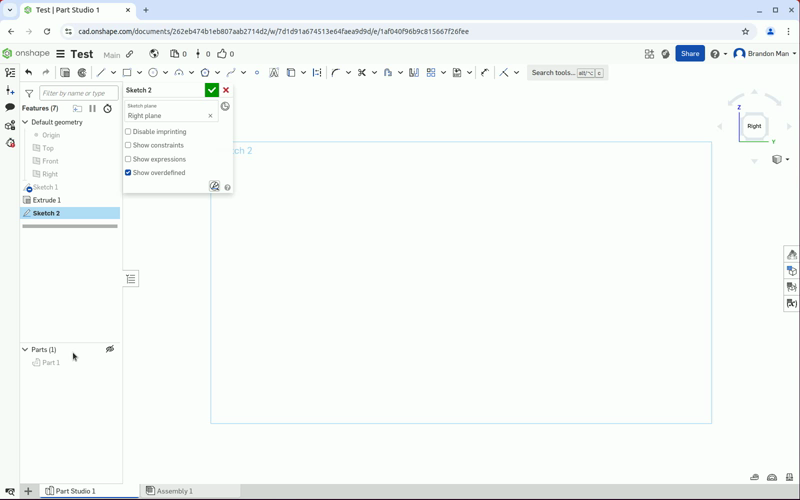
key(l)
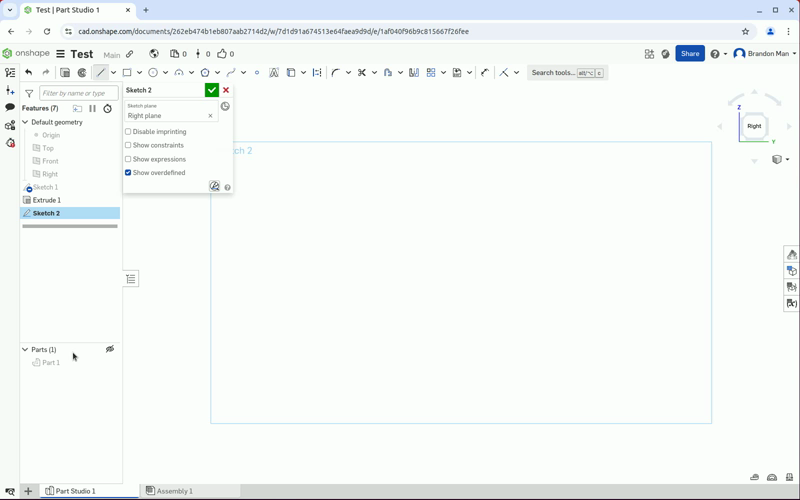
key_down(shift)
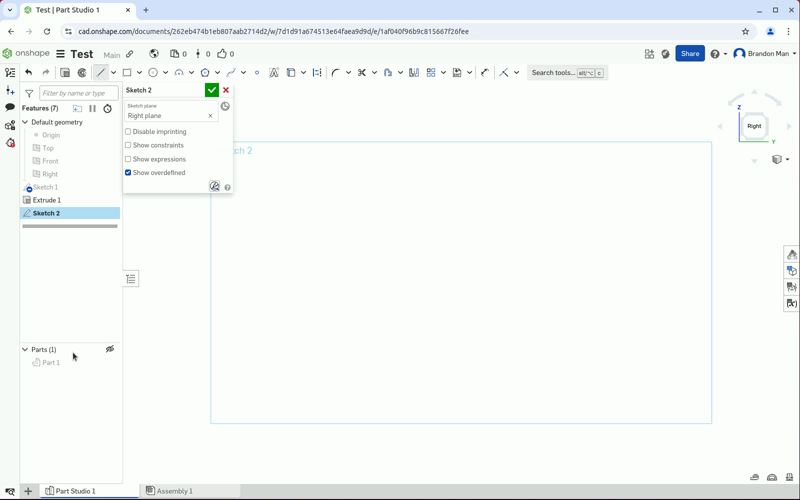
mouse_move(427, 297)
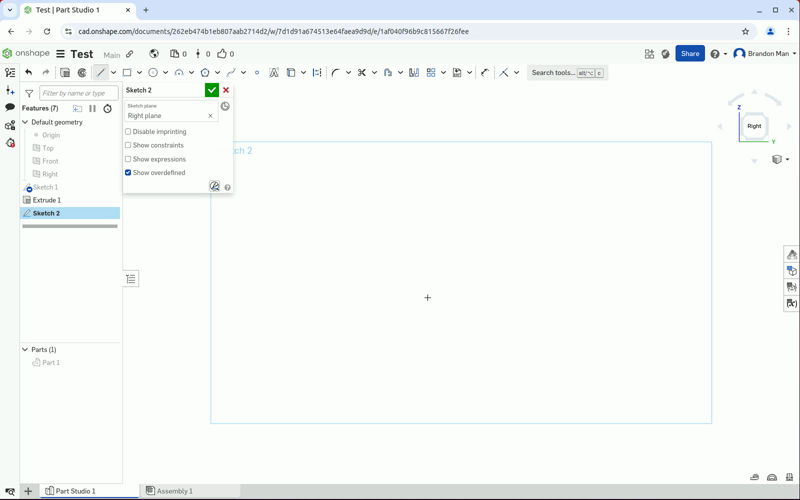
click(427, 297)
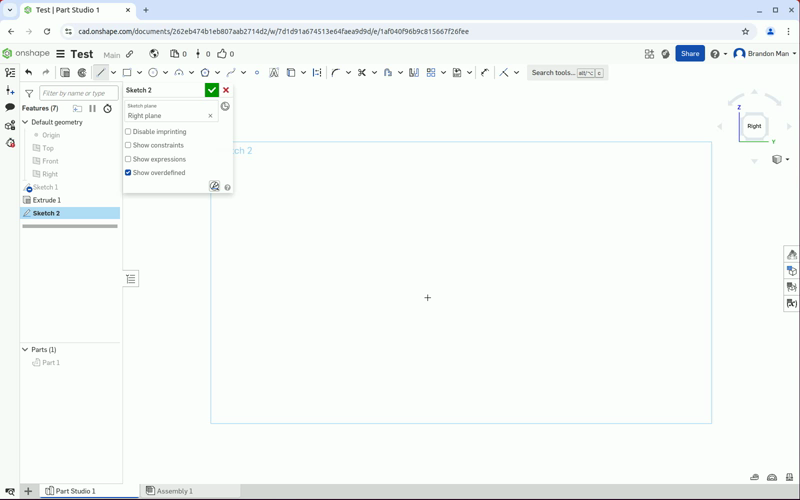
key_up(shift)
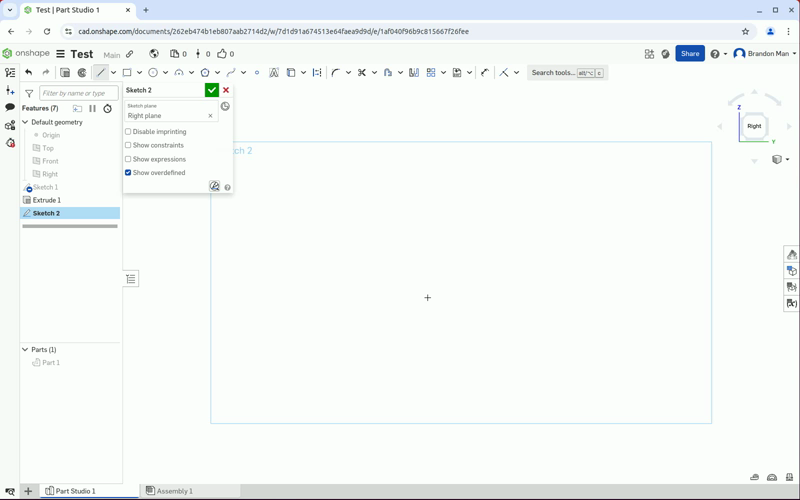
key_down(shift)
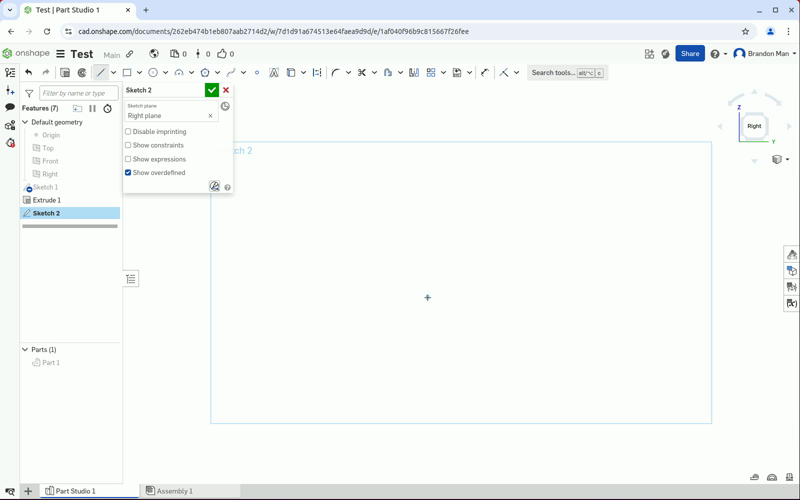
mouse_move(494, 297)
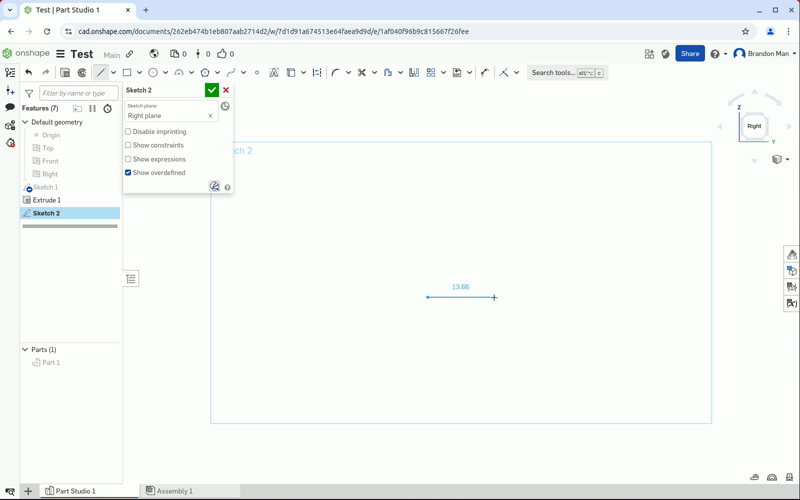
click(494, 297)
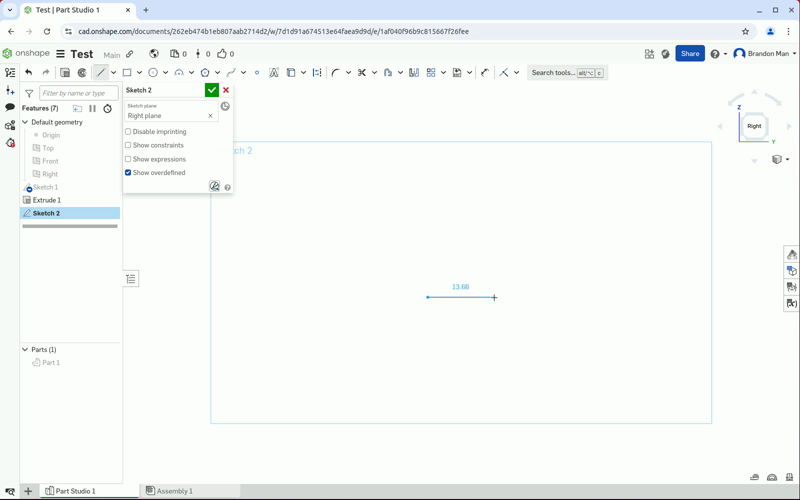
key_up(shift)
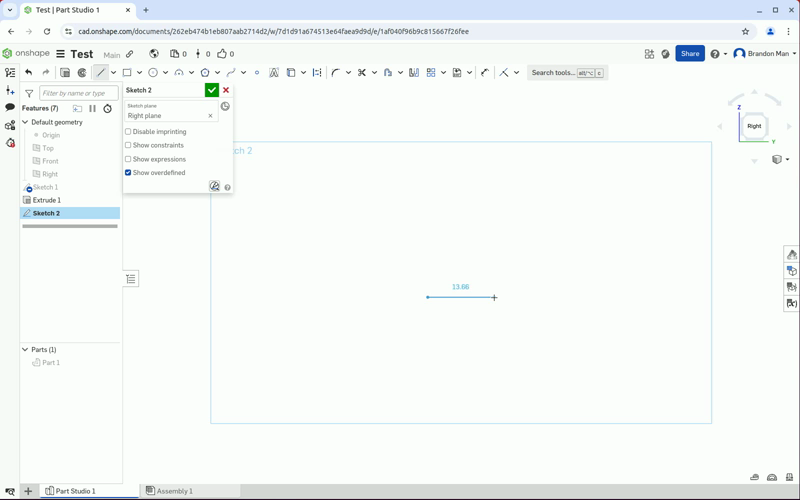
key_down(shift)
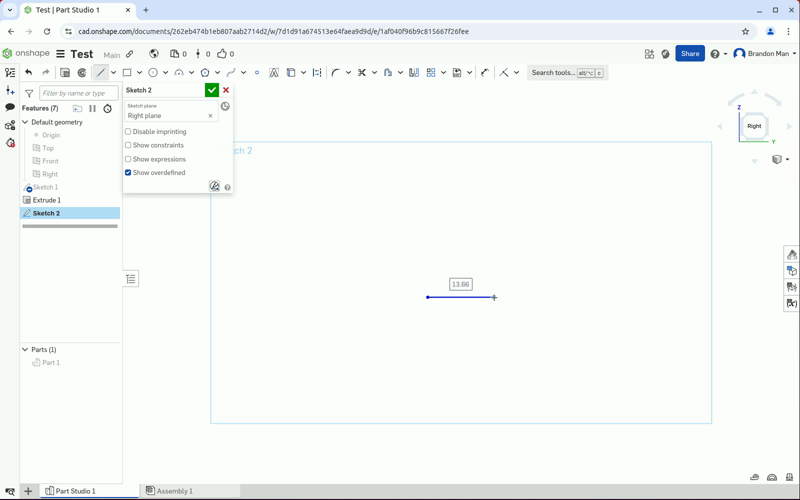
mouse_move(524, 297)
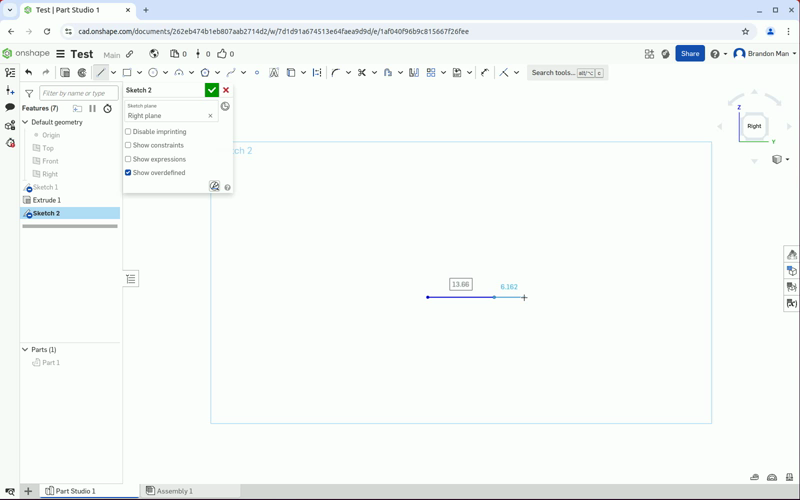
mouse_move(494, 268)
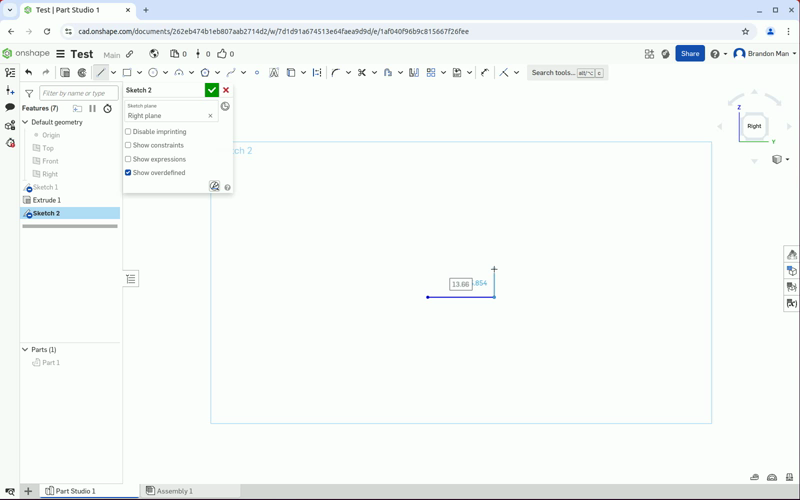
click(494, 268)
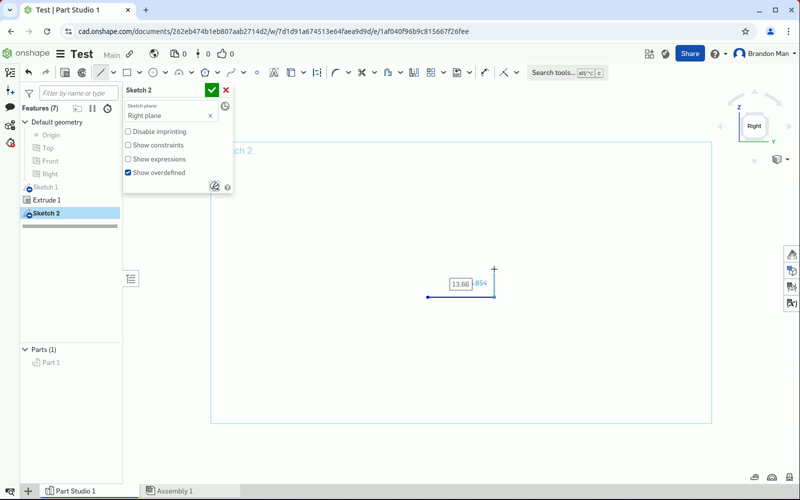
key_up(shift)
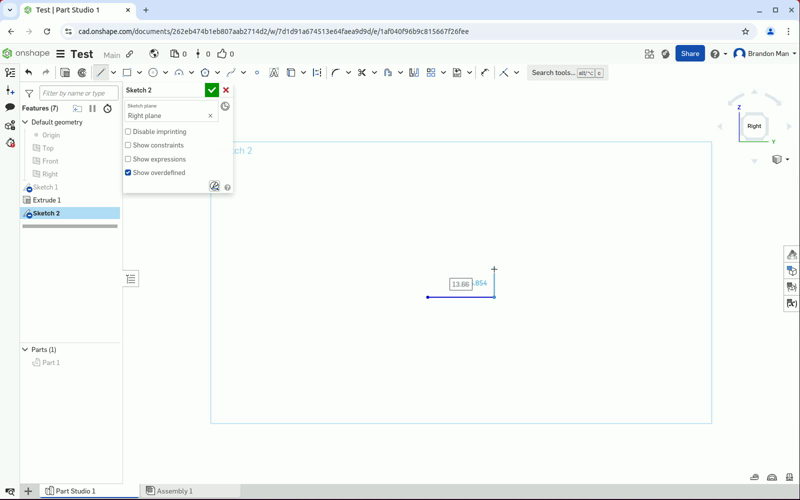
key_down(shift)
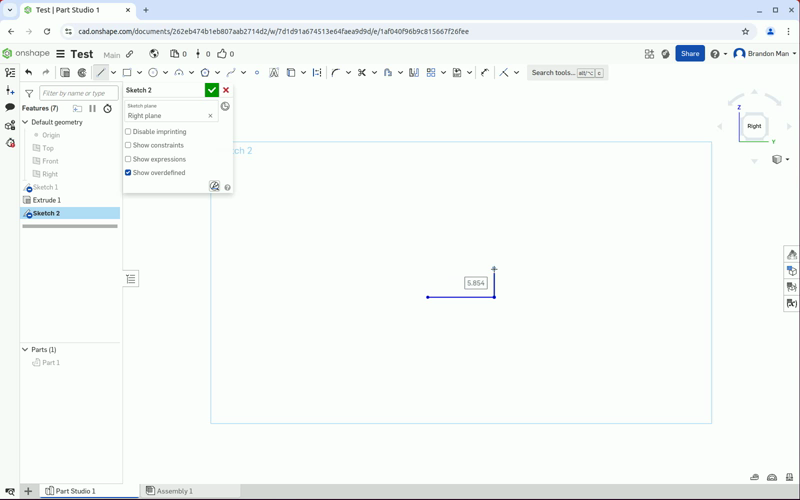
mouse_move(427, 268)
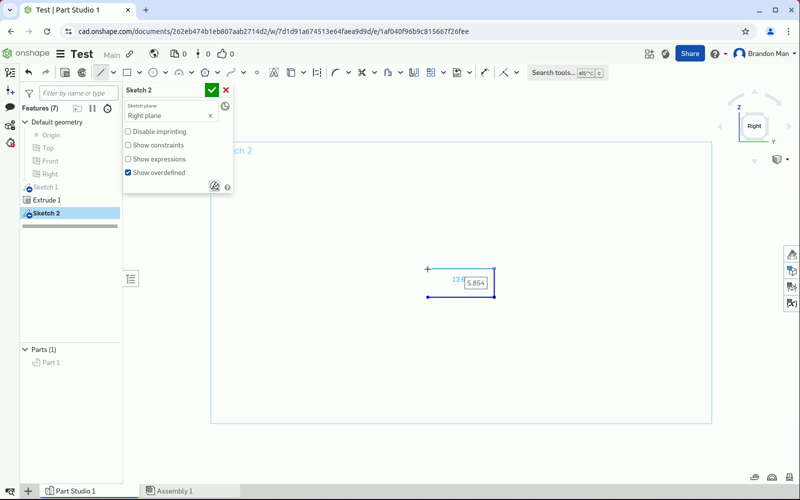
click(427, 268)
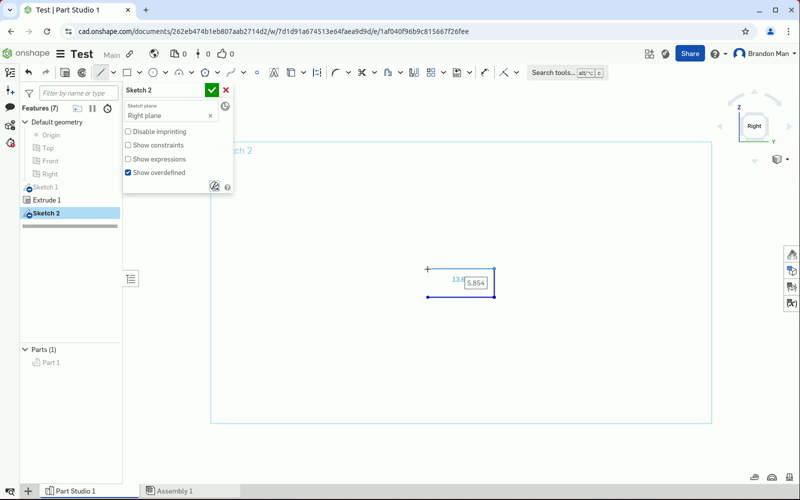
key_up(shift)
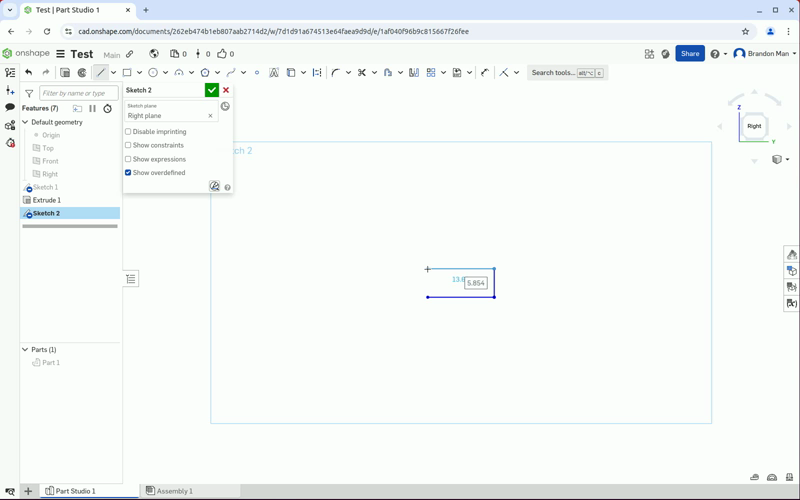
mouse_move(457, 268)
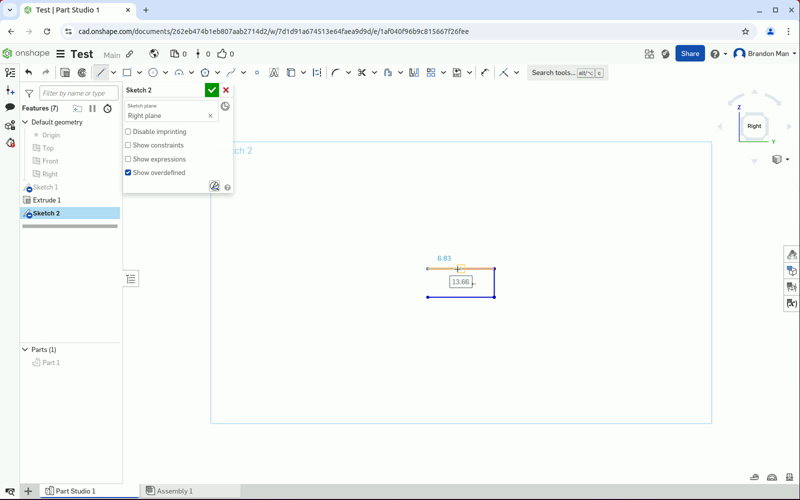
key_down(shift)
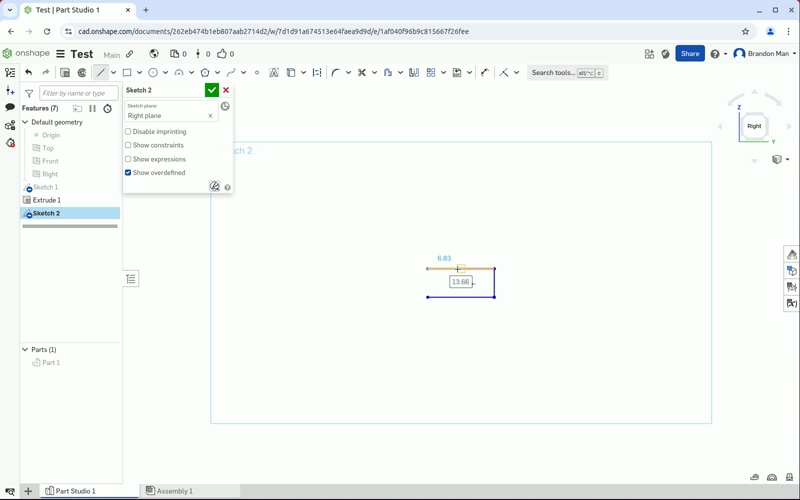
mouse_move(427, 297)
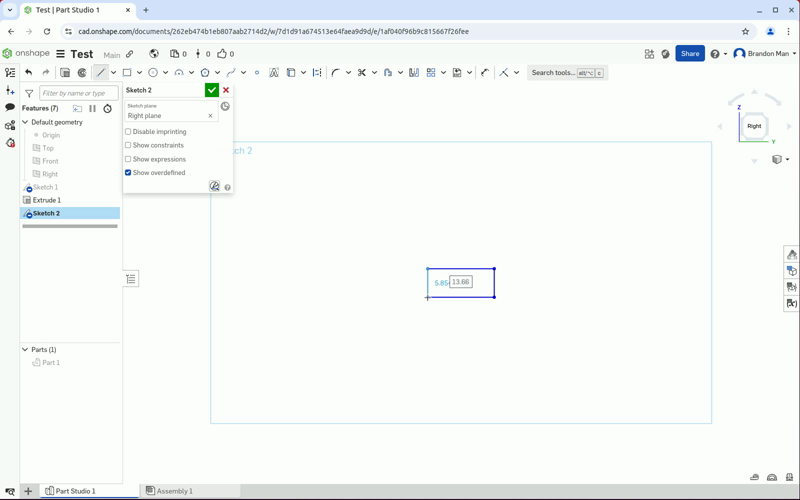
key_up(shift)
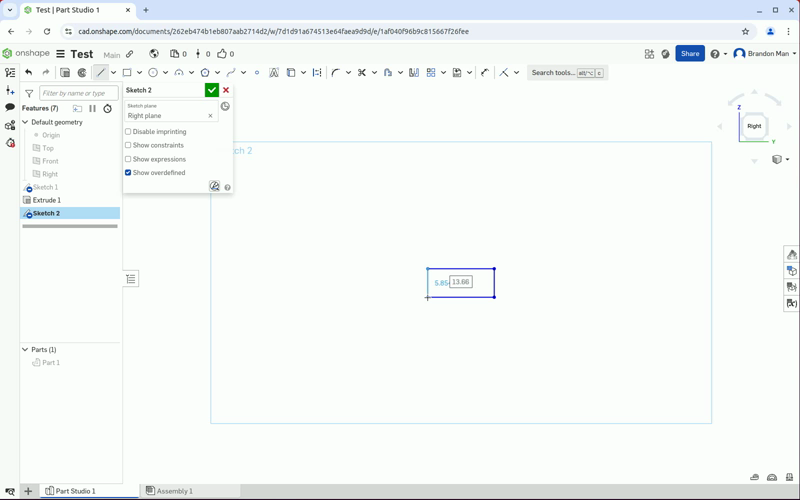
click(427, 297)
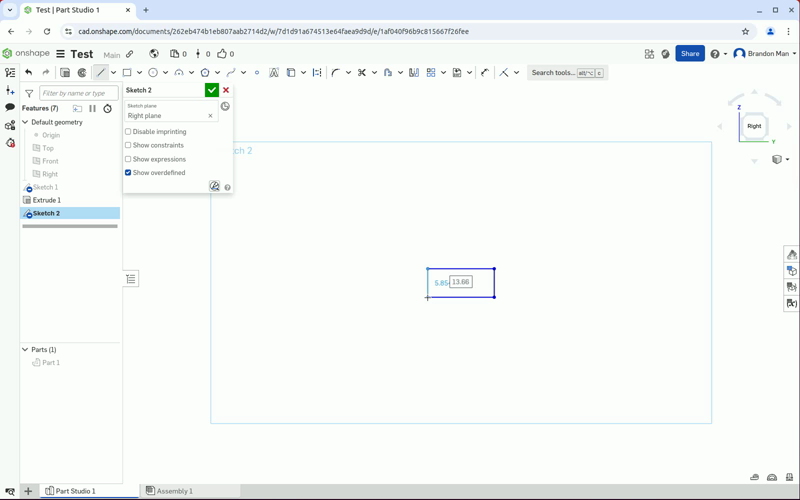
key(esc)
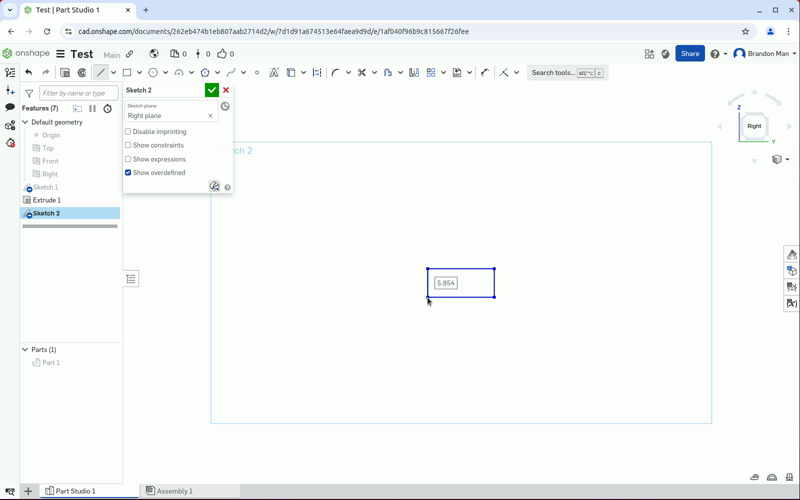
mouse_move(468, 290)
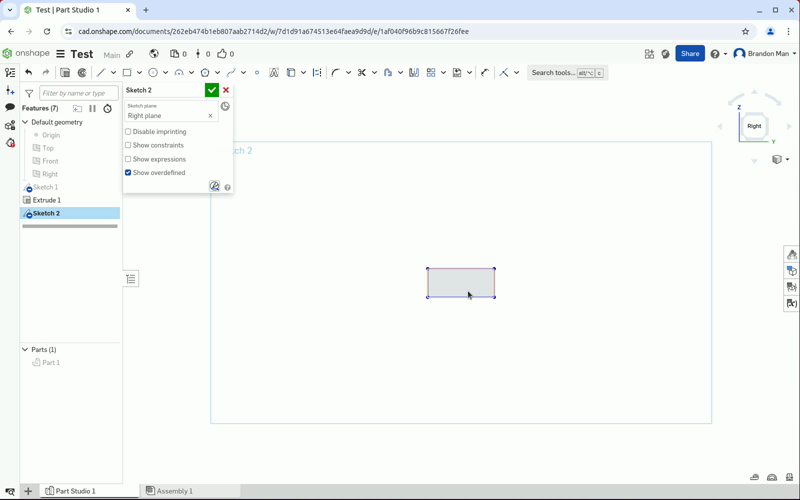
click(468, 290)
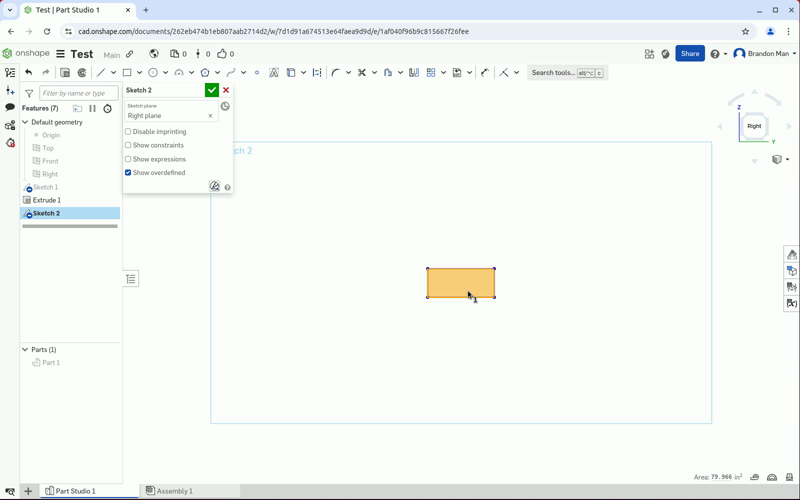
mouse_move(73, 352)
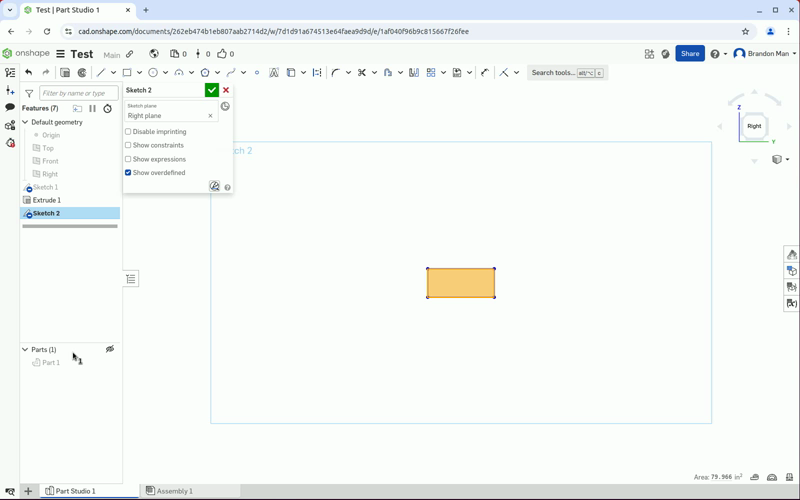
key(shift+y)
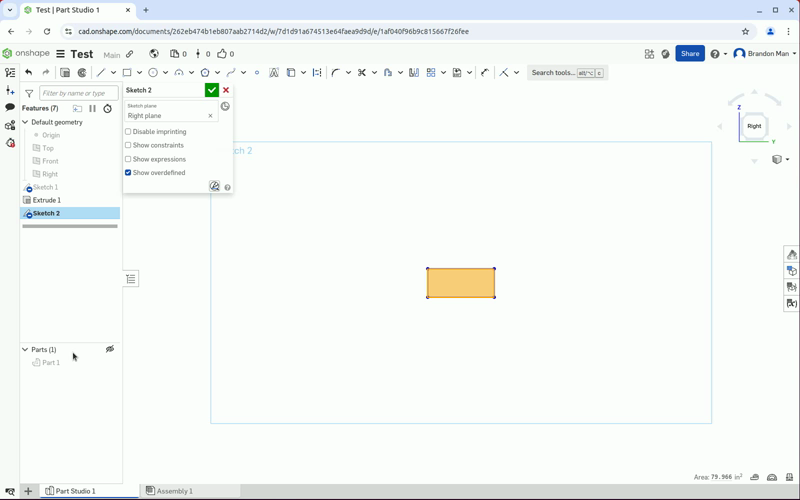
key(shift+e)
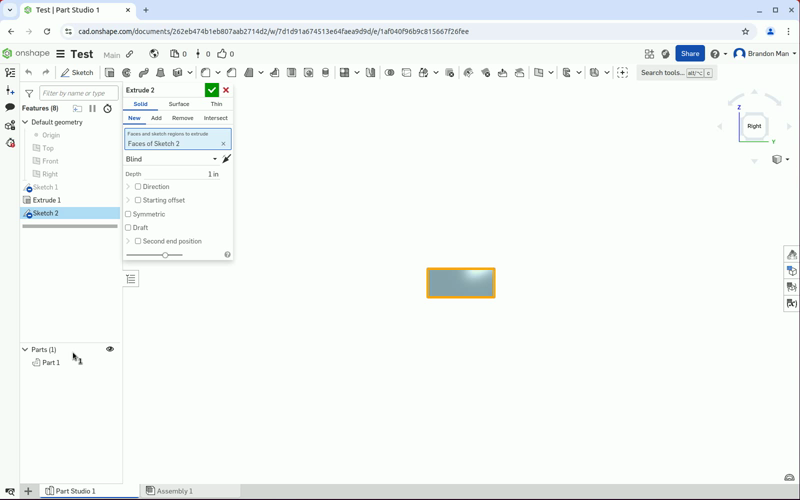
mouse_move(143, 106)
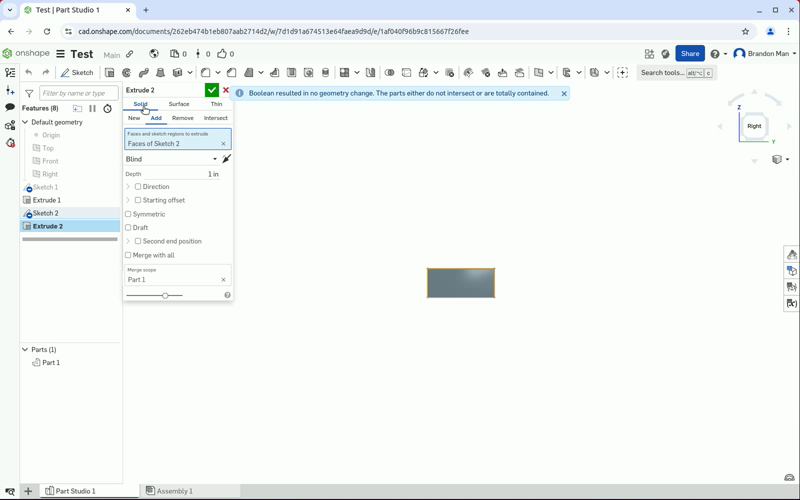
click(143, 106)
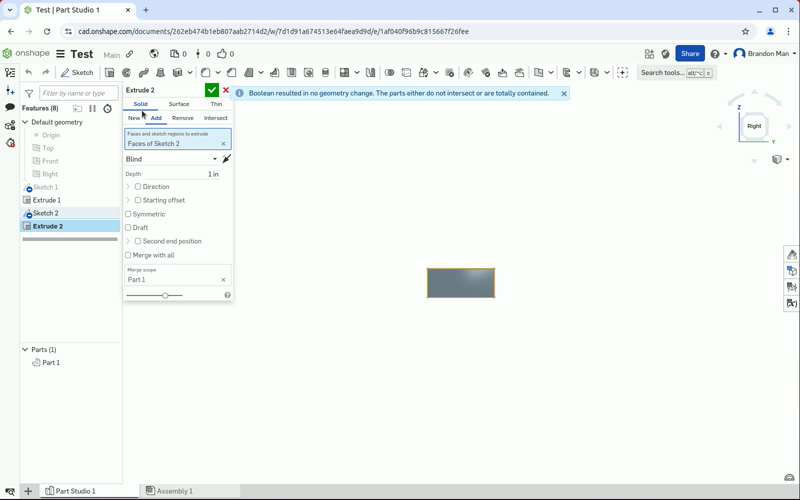
mouse_move(137, 120)
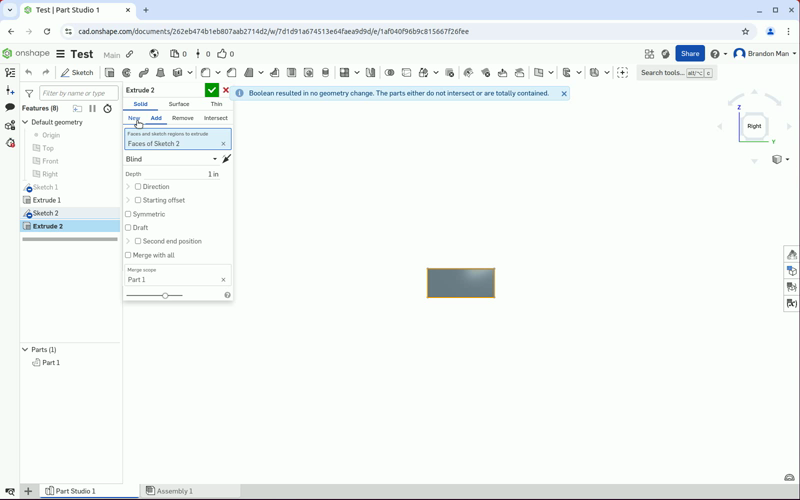
click(137, 120)
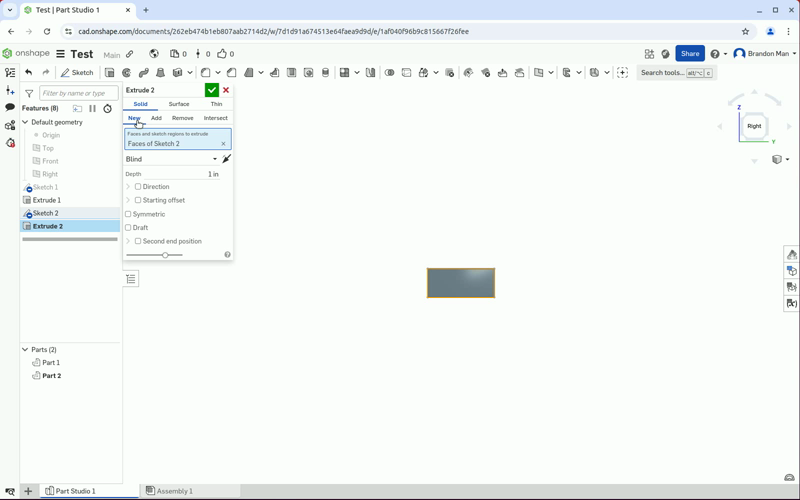
key(tab, 4)
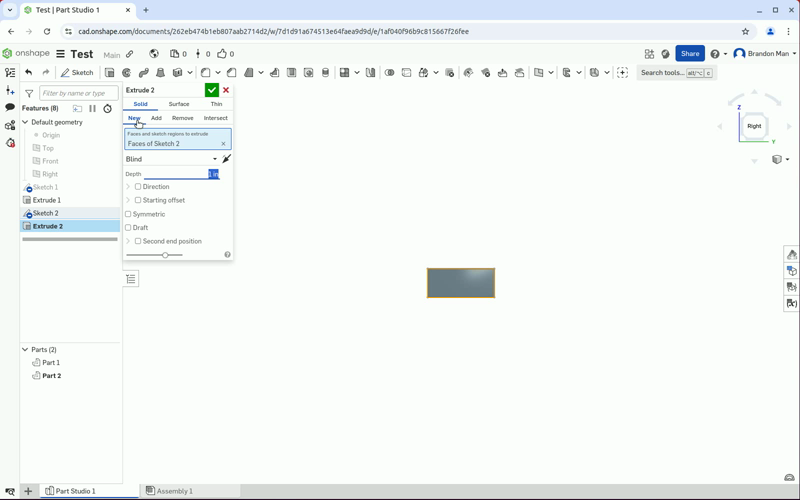
text(23.108)
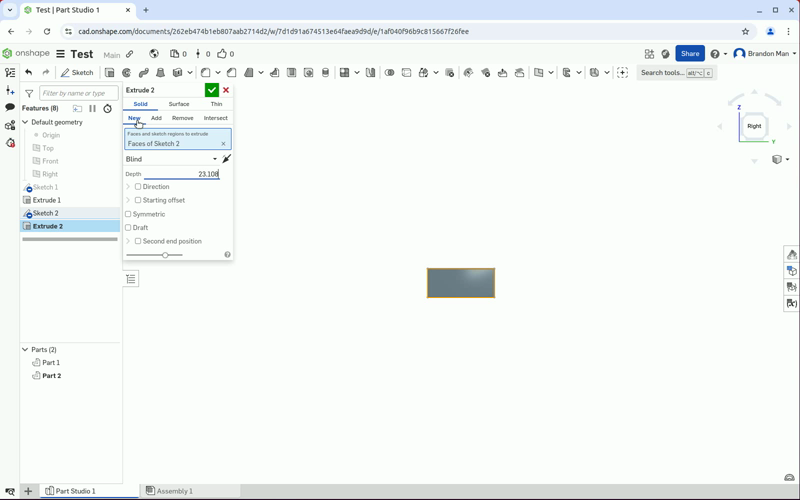
key(enter)
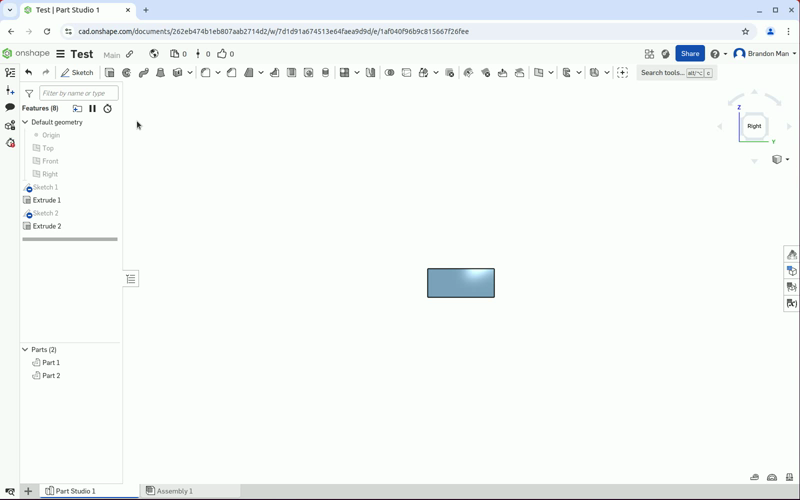
key(shift+h)
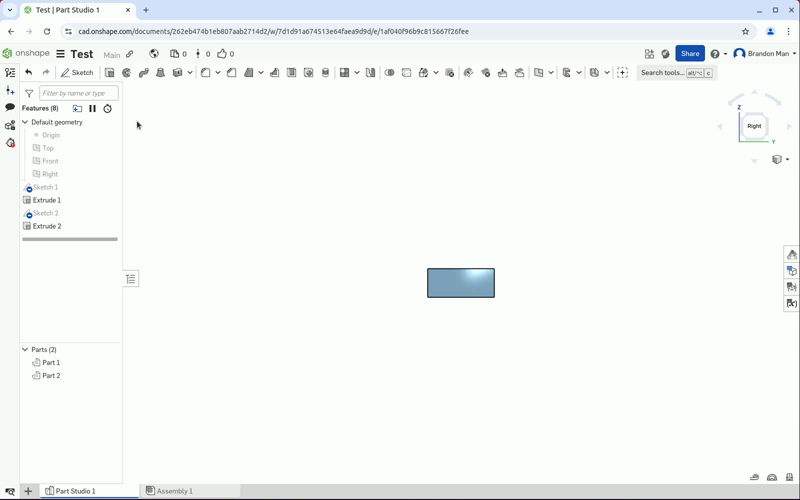
key(shift+h)
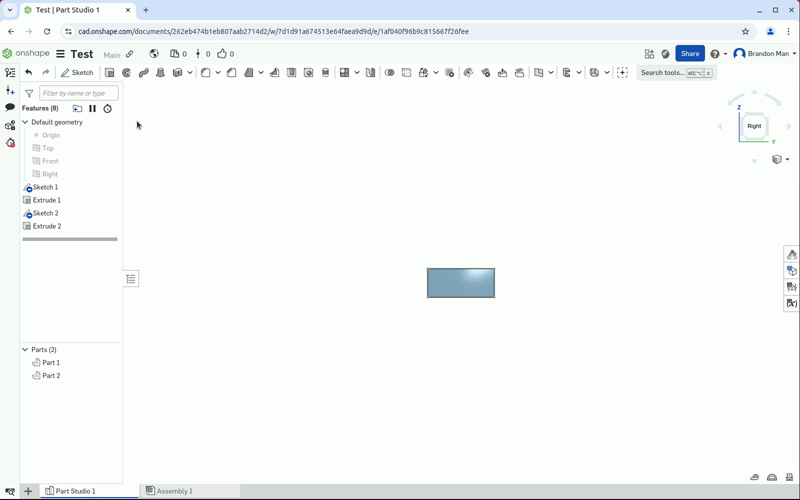
key(shift+7)
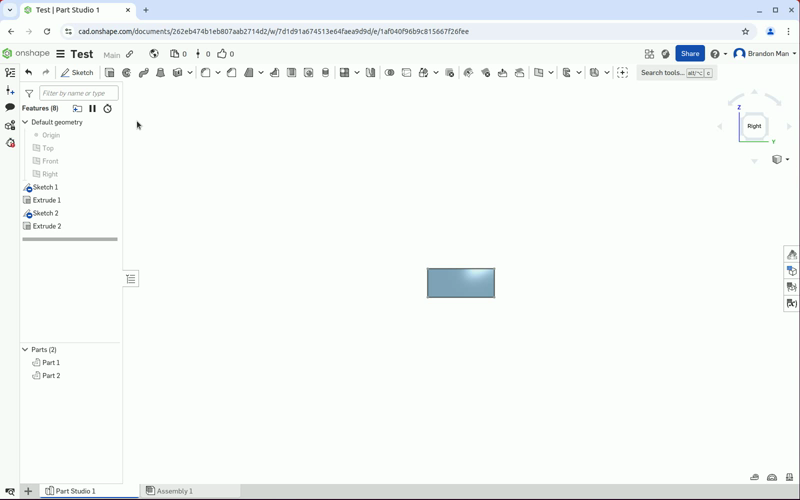
key(right, 2)
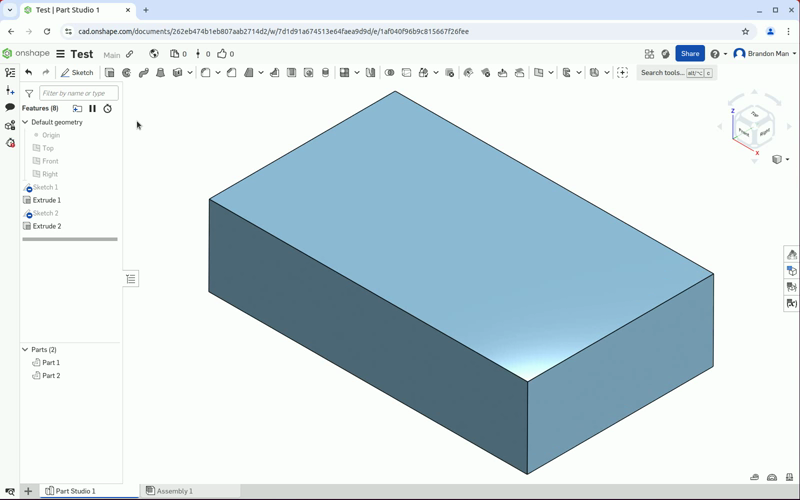
key(down, 2)
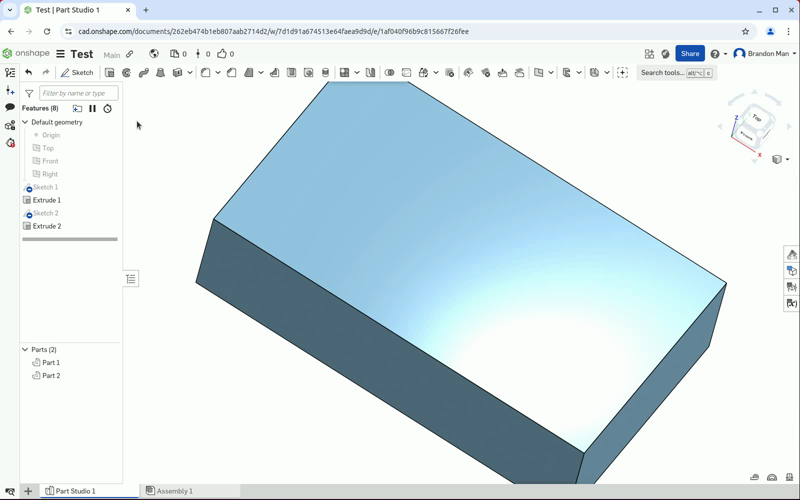
key(up, 2)
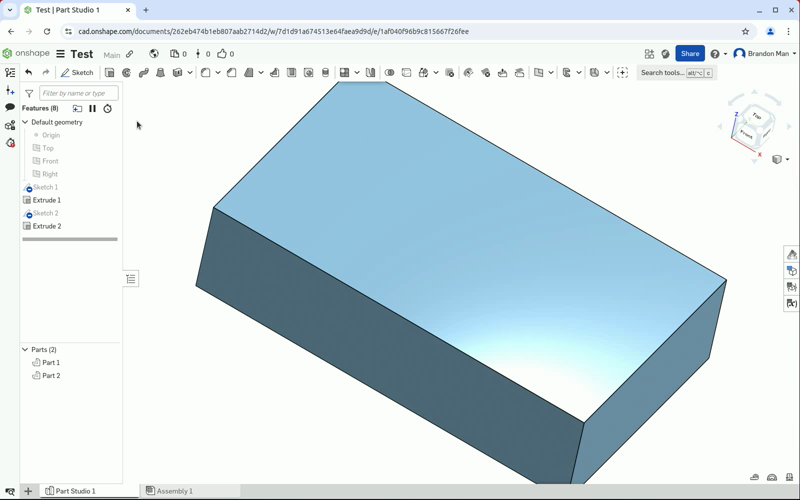
key(left, 2)
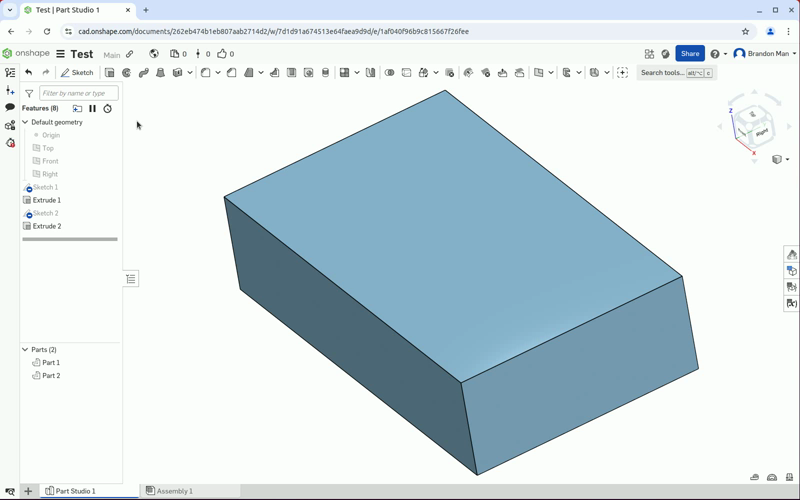
mouse_move(73, 189)
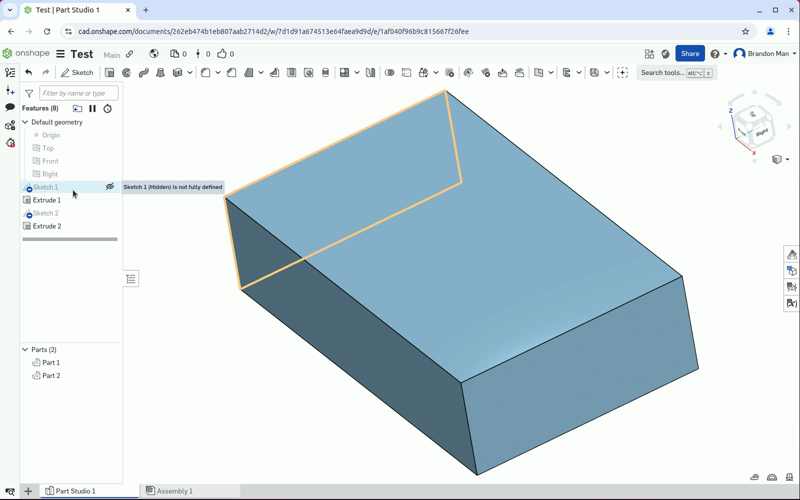
click(73, 189)